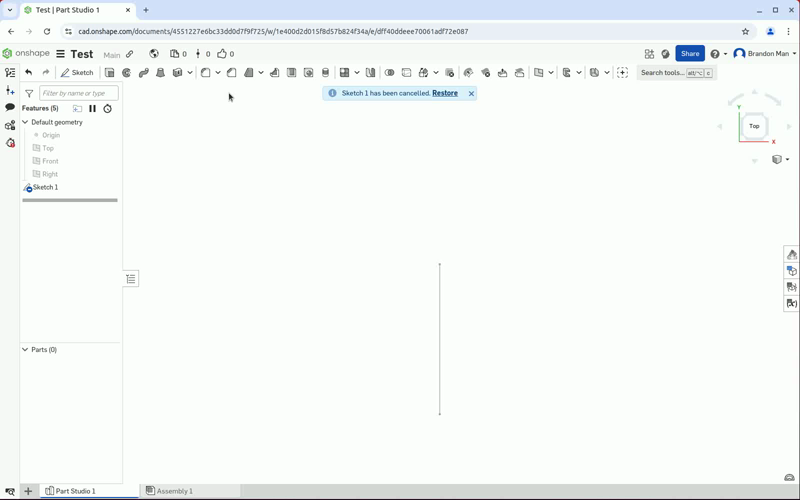
key(shift+h)
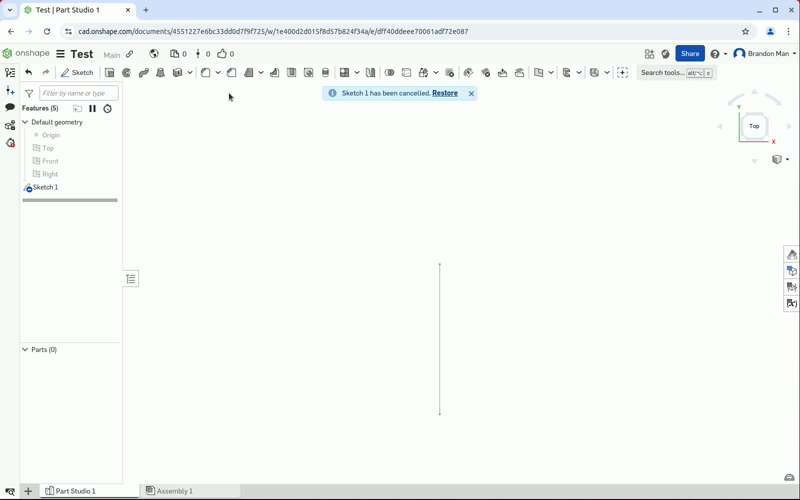
key(shift+s)
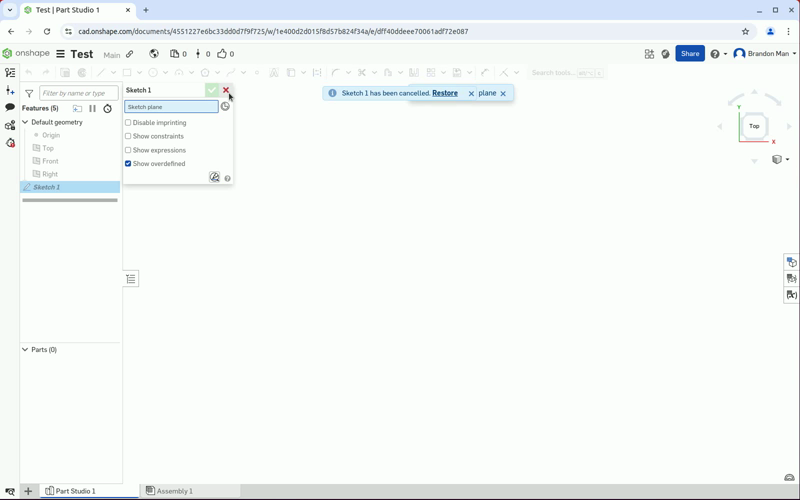
mouse_move(73, 150)
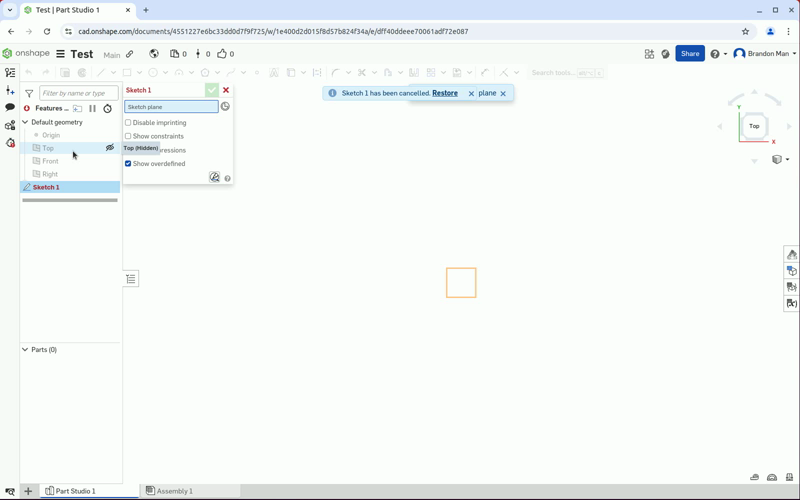
click(73, 150)
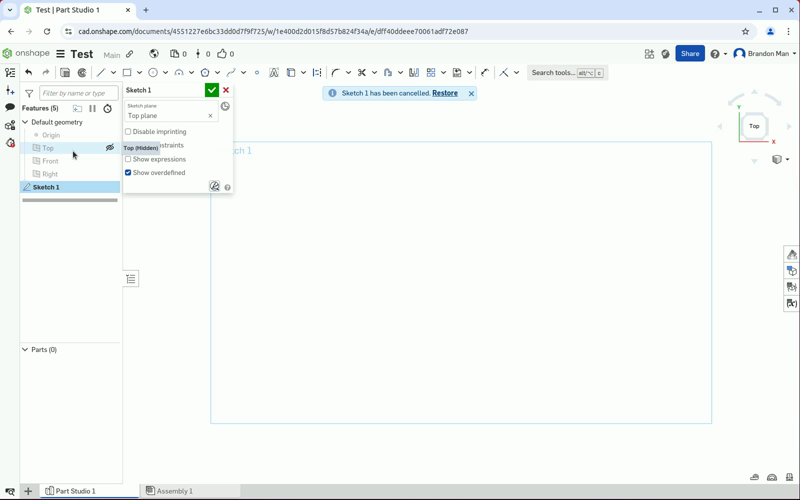
mouse_move(73, 352)
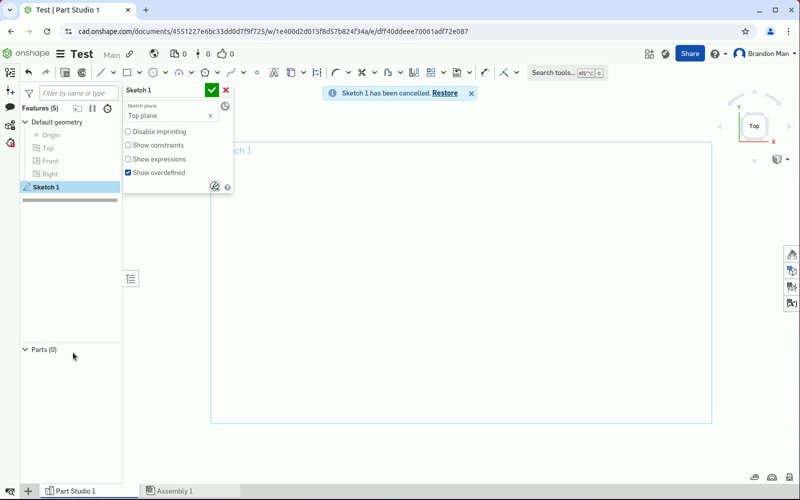
key(y)
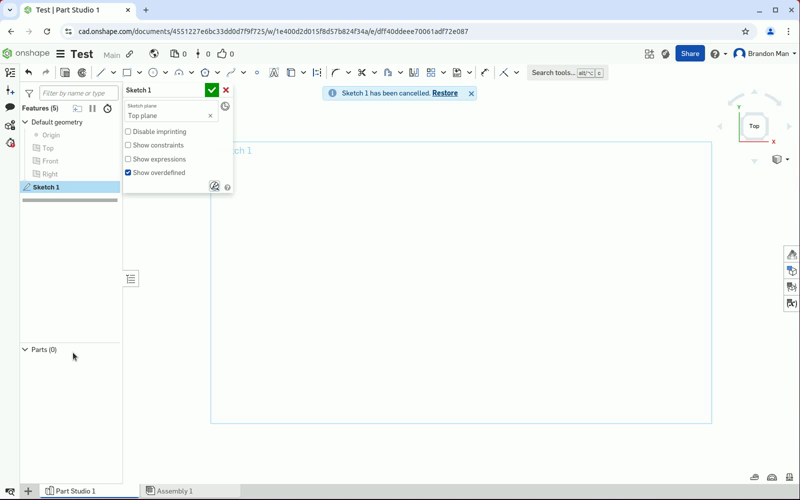
key(l)
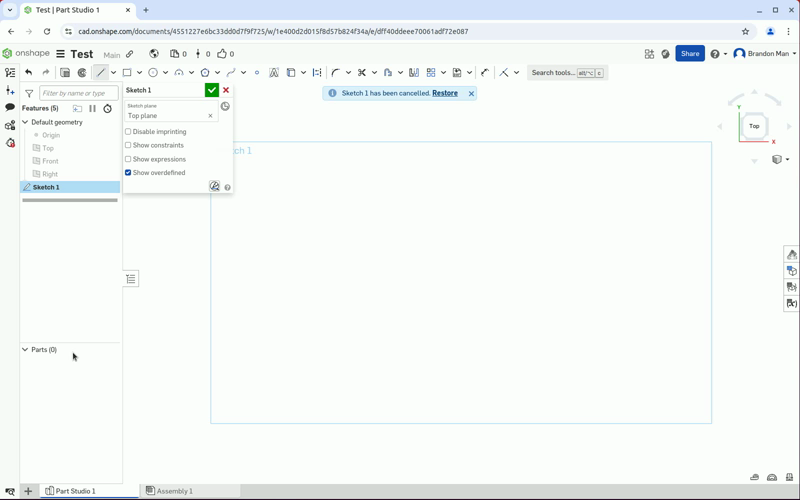
key_down(shift)
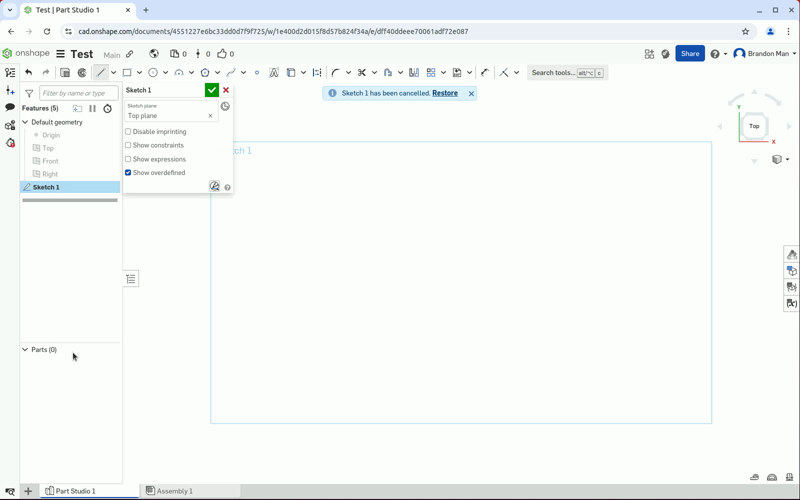
mouse_move(355, 282)
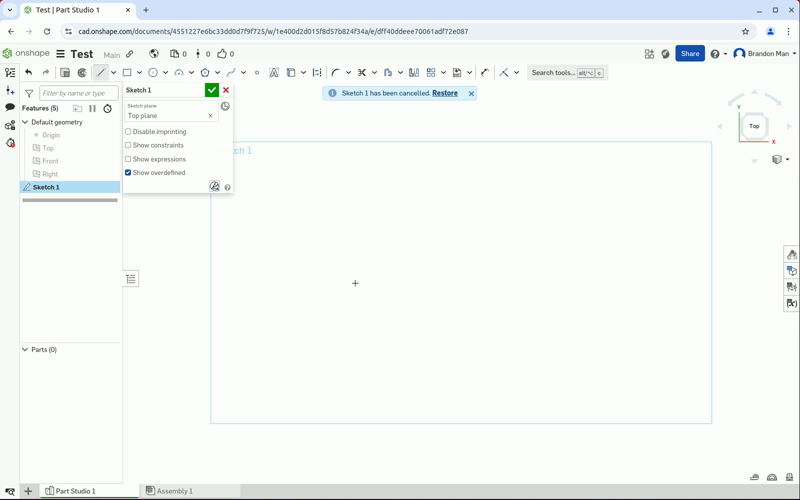
click(355, 282)
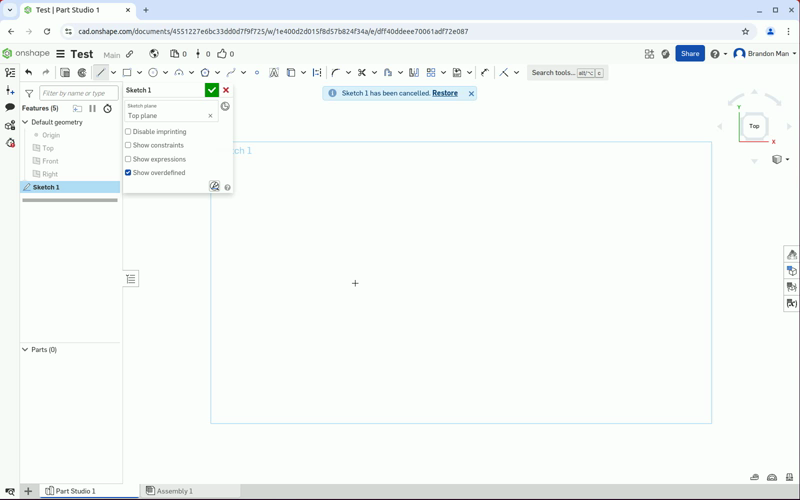
key_up(shift)
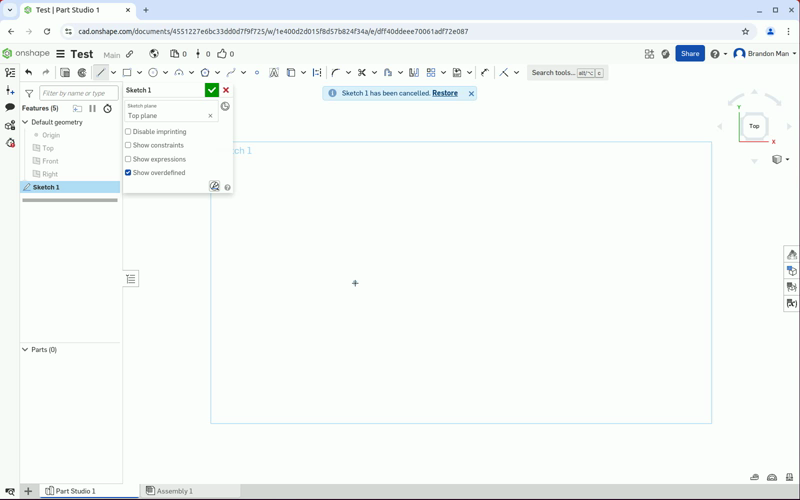
key_down(shift)
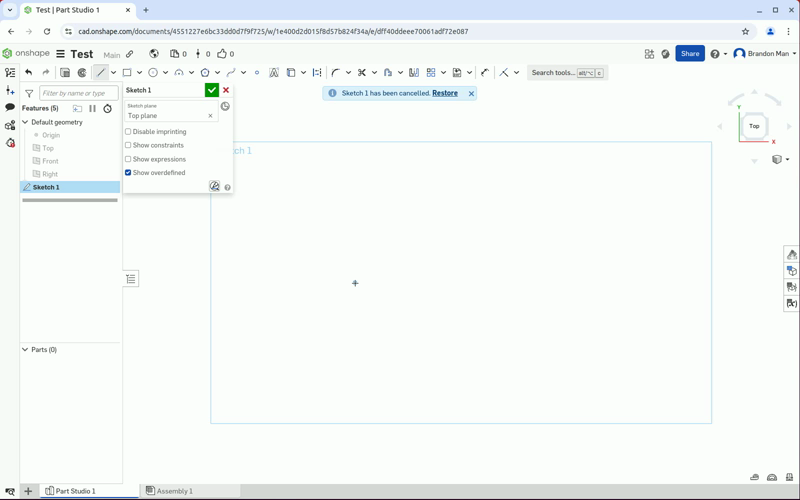
mouse_move(523, 282)
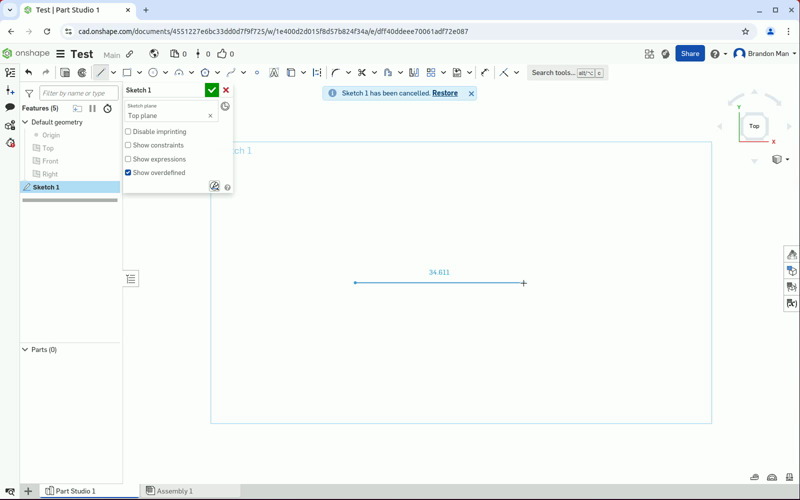
click(523, 282)
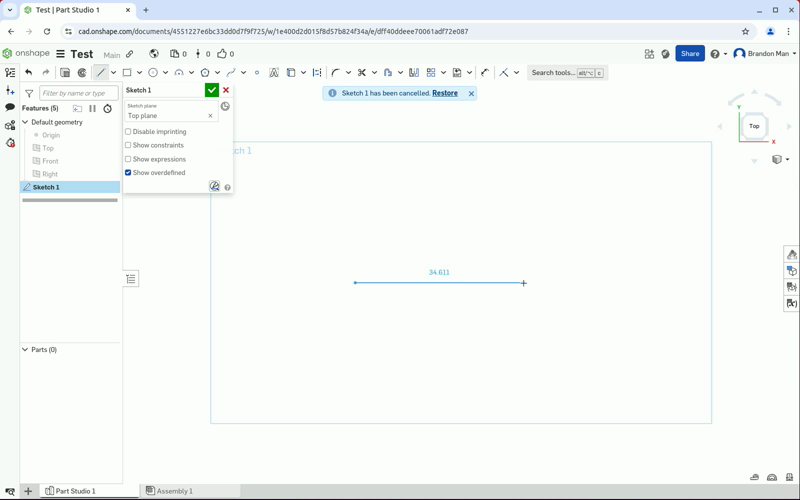
key_up(shift)
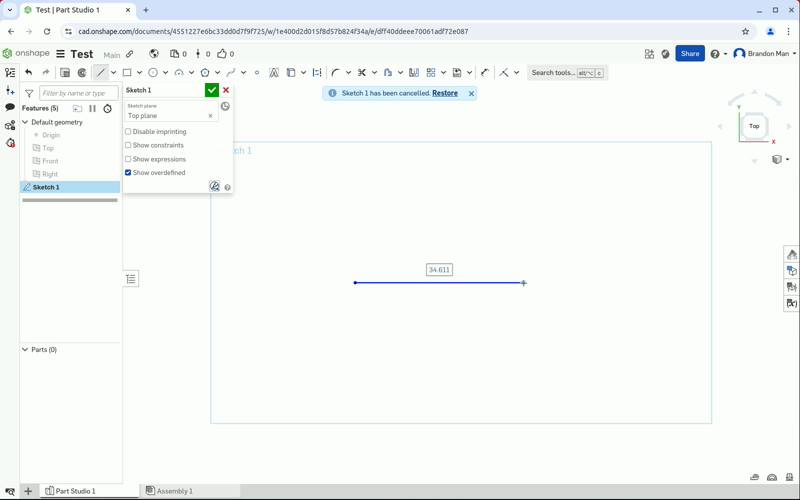
key_down(shift)
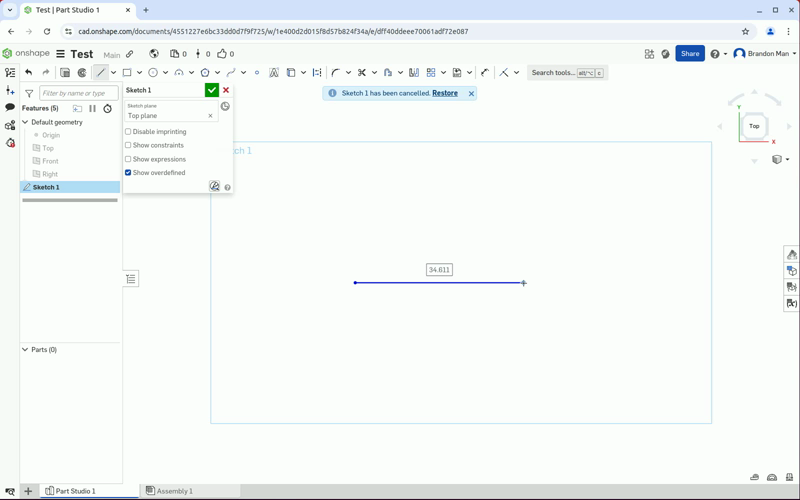
mouse_move(523, 171)
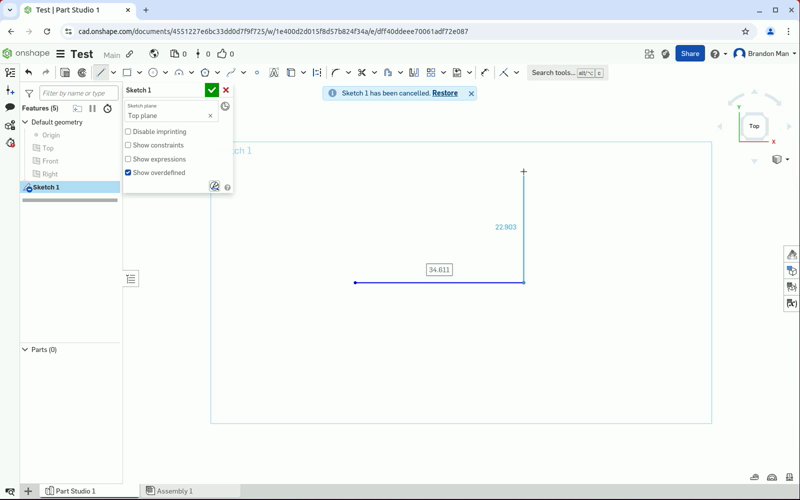
click(523, 171)
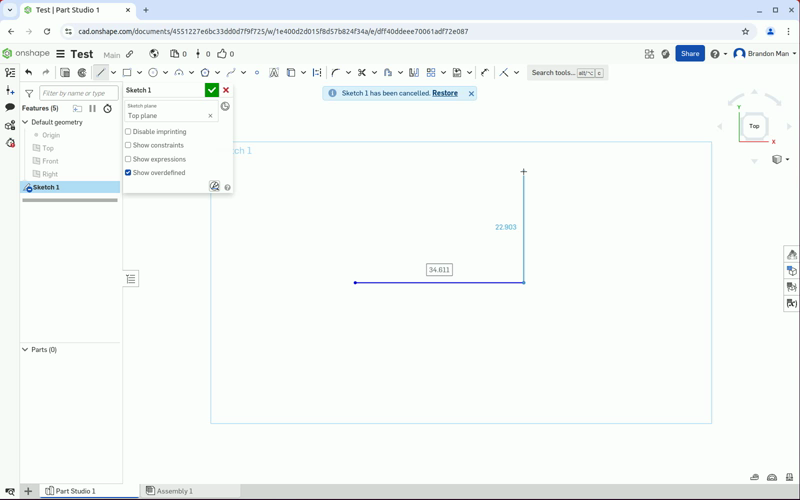
key_up(shift)
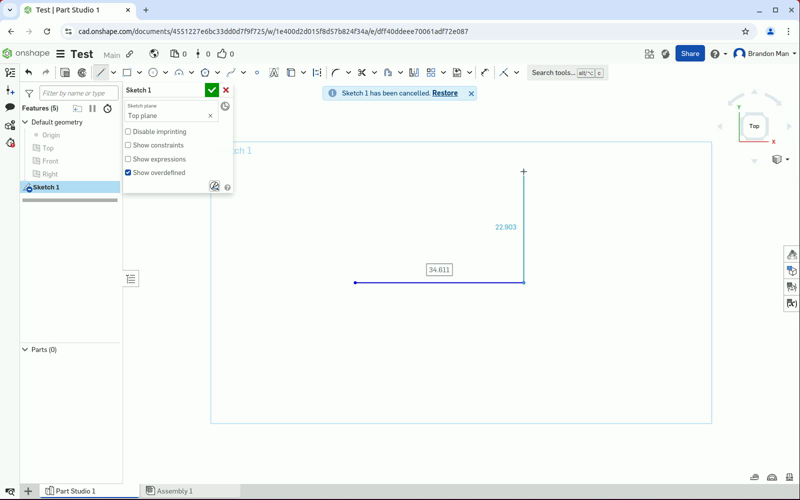
key_down(shift)
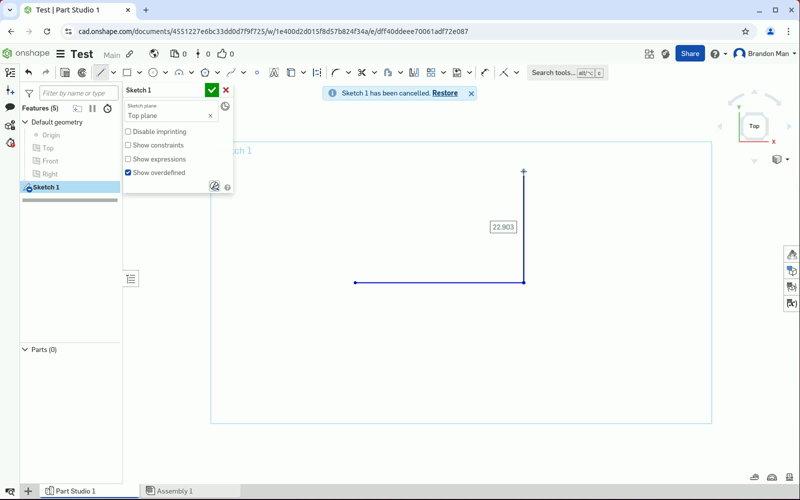
mouse_move(355, 171)
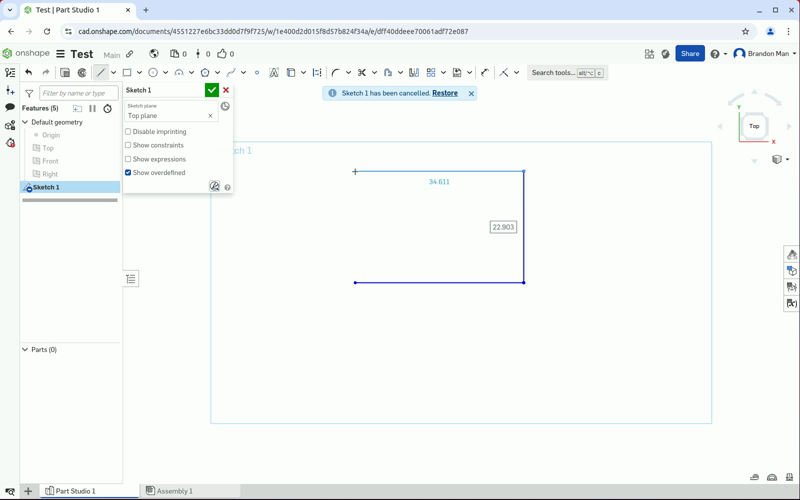
click(355, 171)
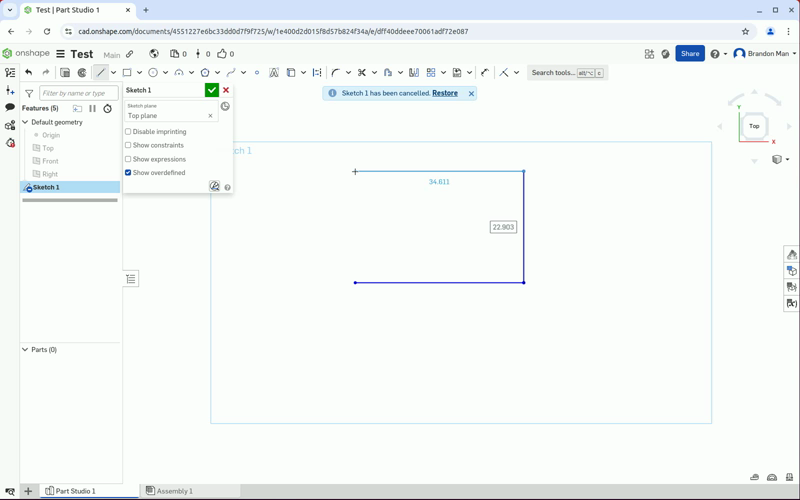
key_up(shift)
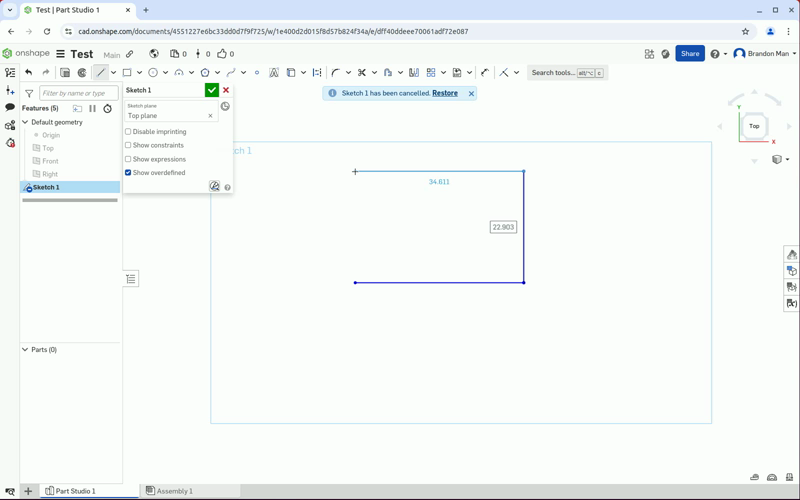
key_down(shift)
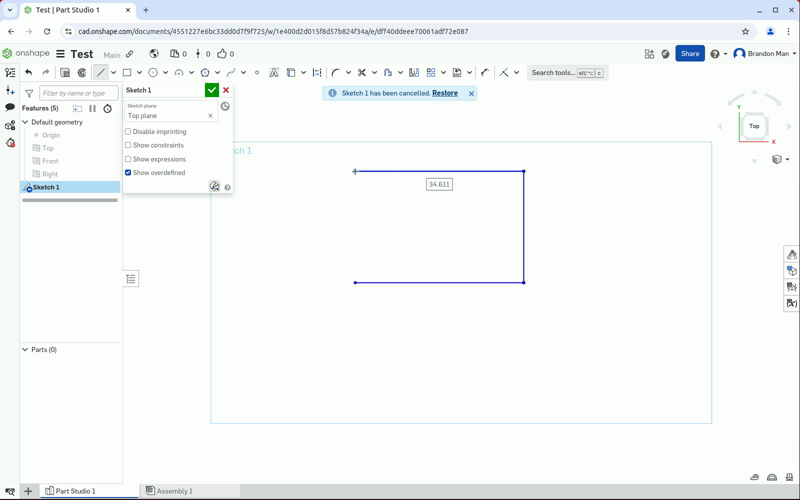
mouse_move(355, 282)
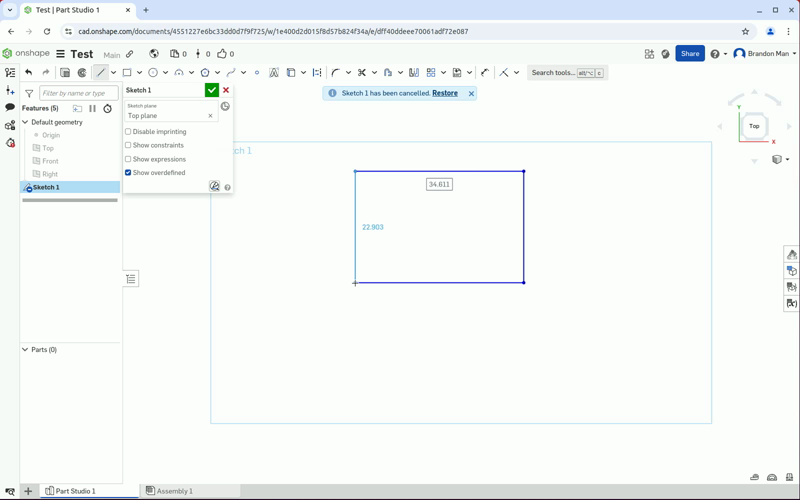
key_up(shift)
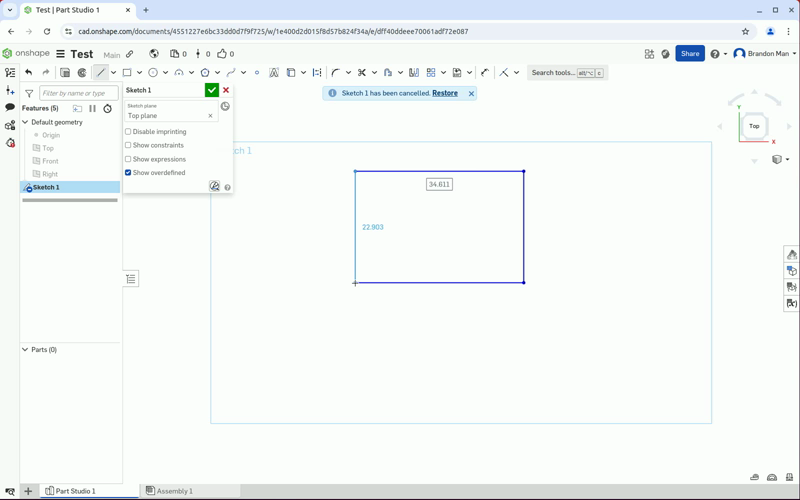
click(355, 282)
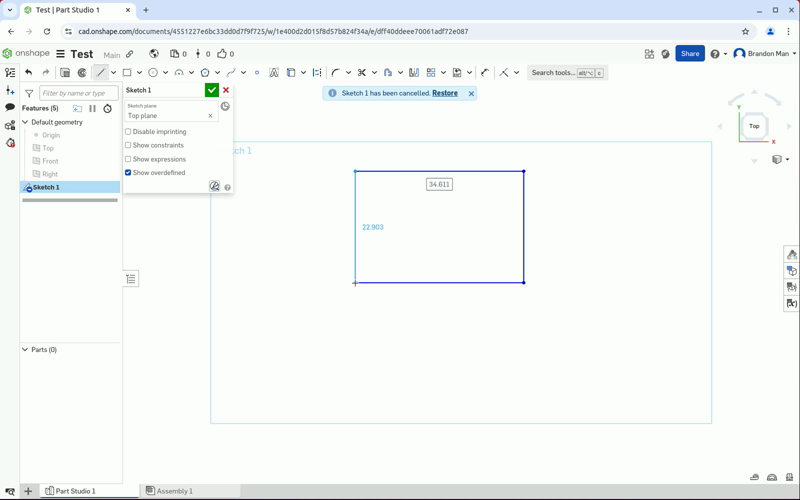
key(esc)
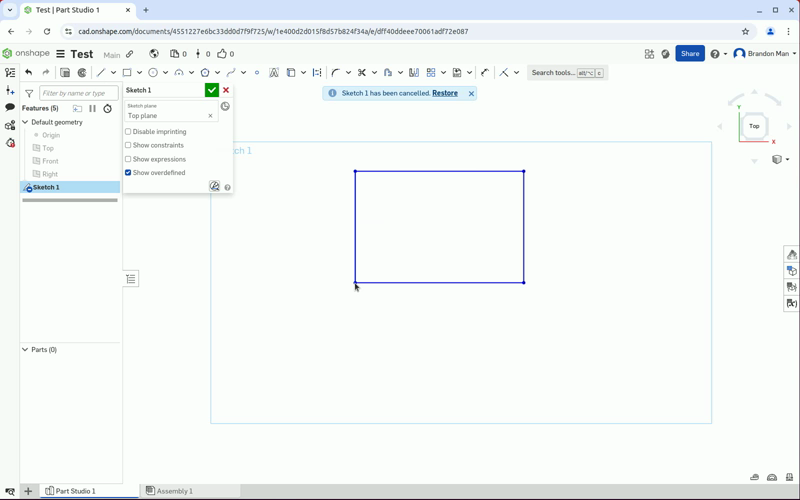
mouse_move(479, 206)
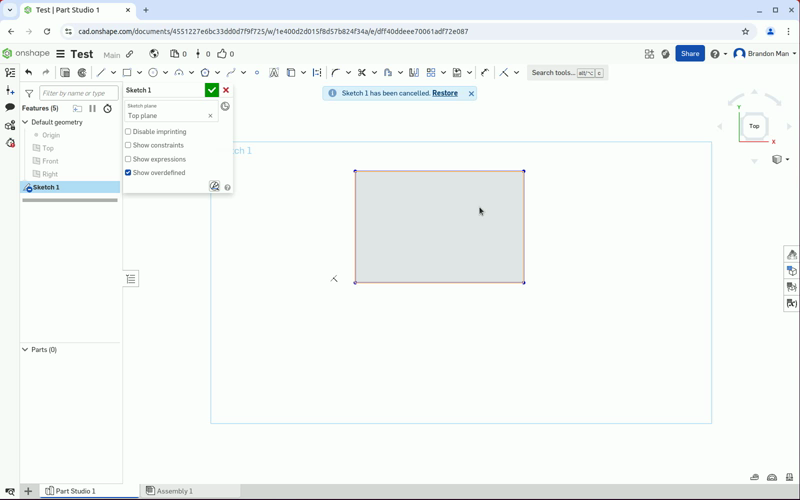
click(479, 206)
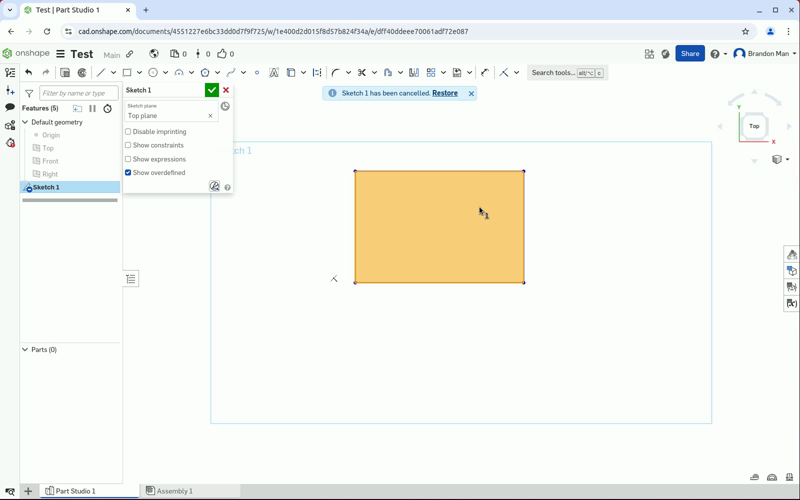
mouse_move(73, 352)
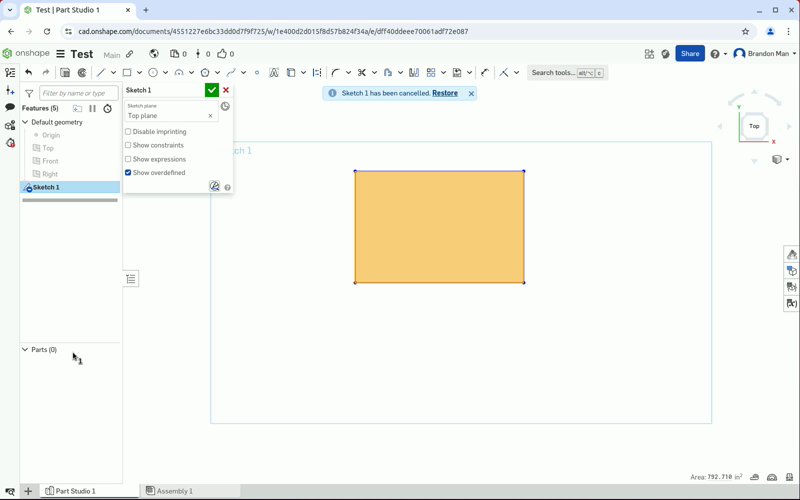
key(shift+y)
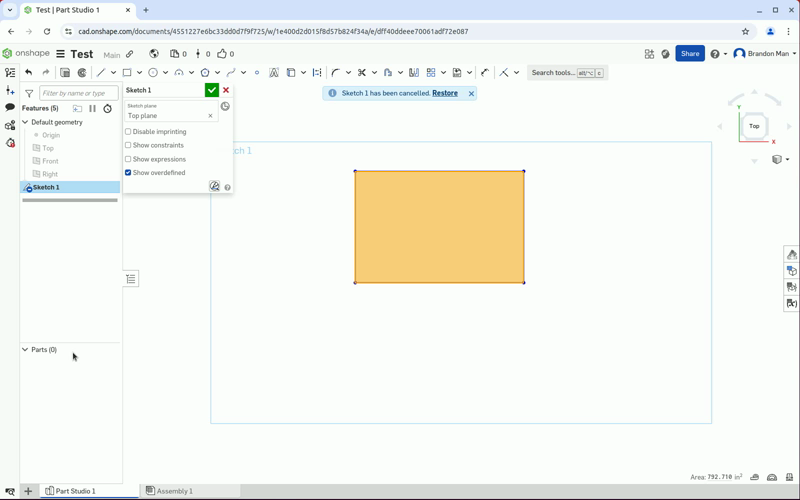
key(shift+e)
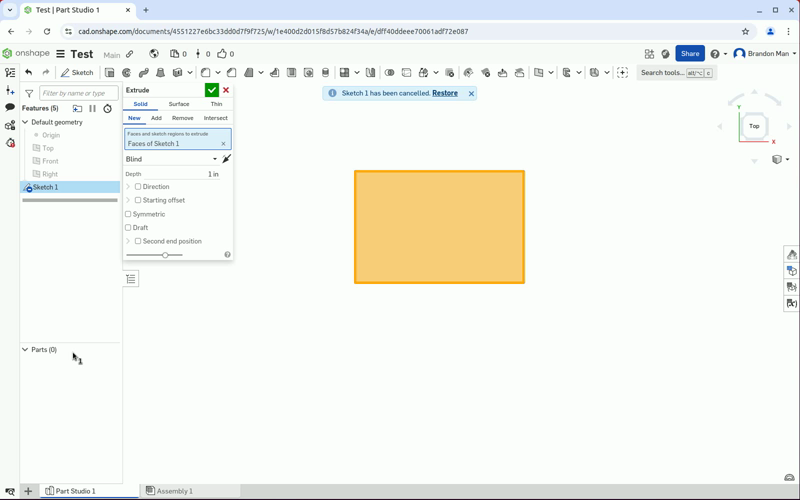
mouse_move(143, 106)
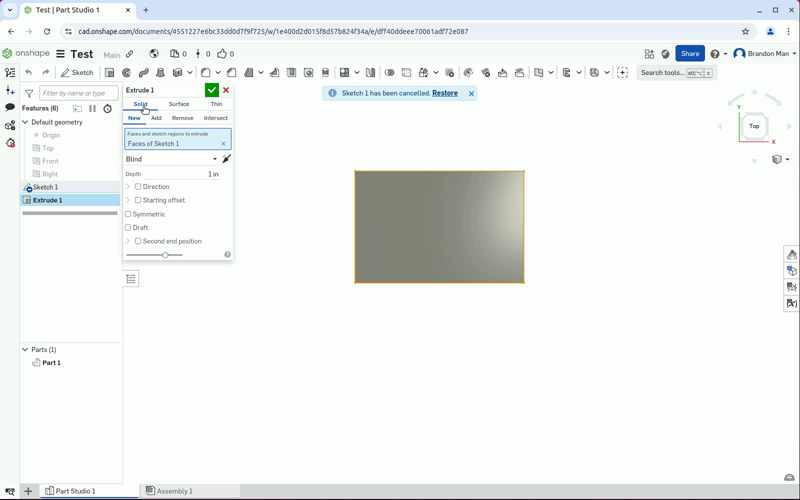
click(143, 106)
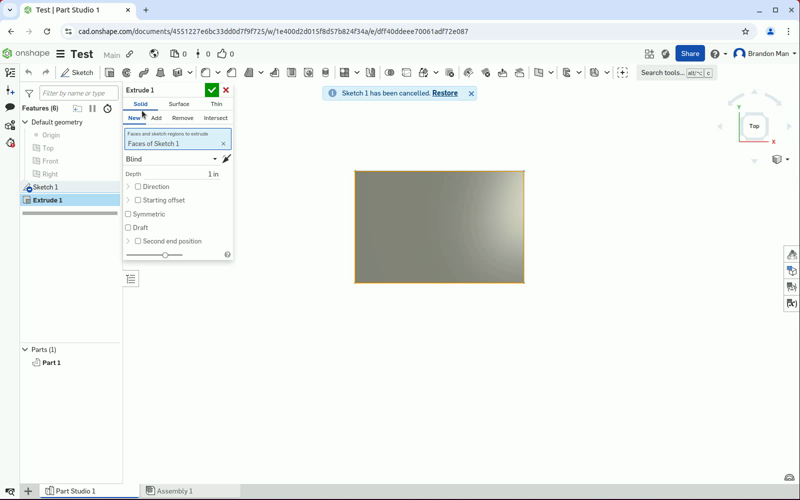
mouse_move(137, 120)
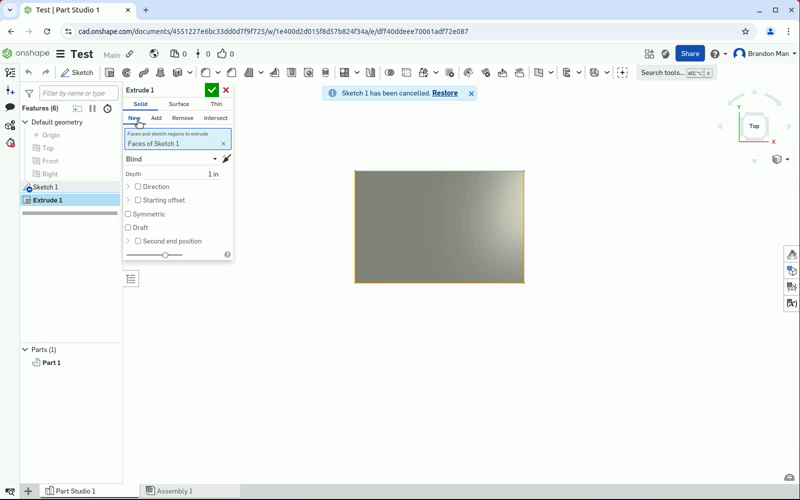
click(137, 120)
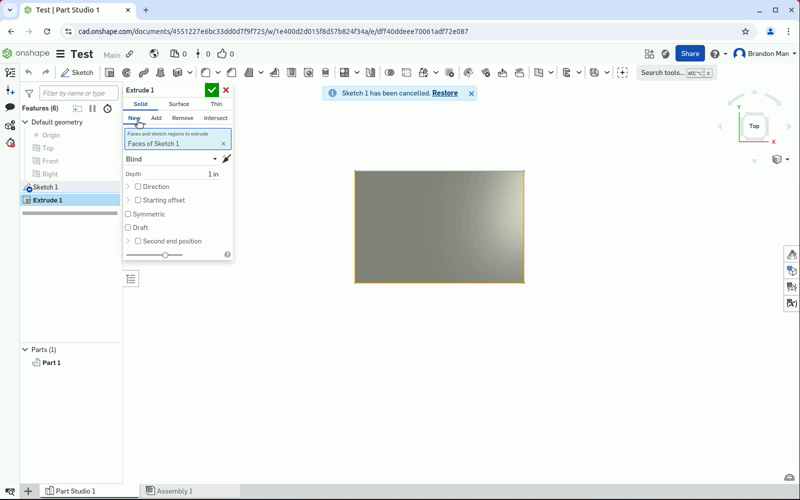
key(tab, 4)
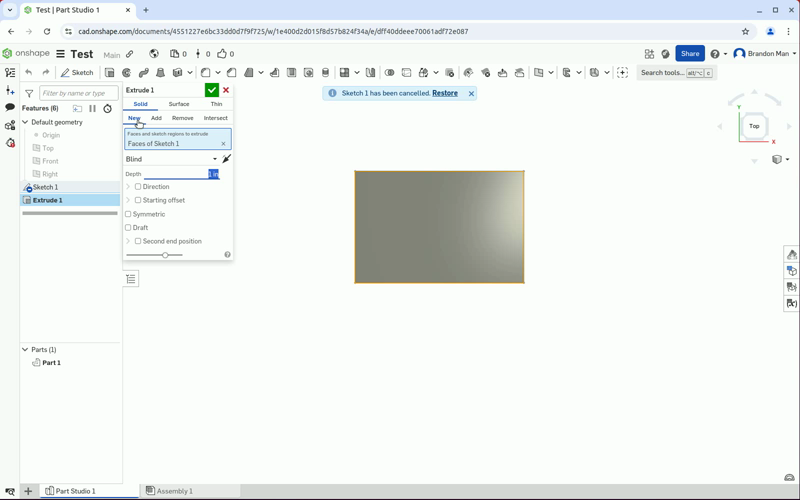
text(11.554)
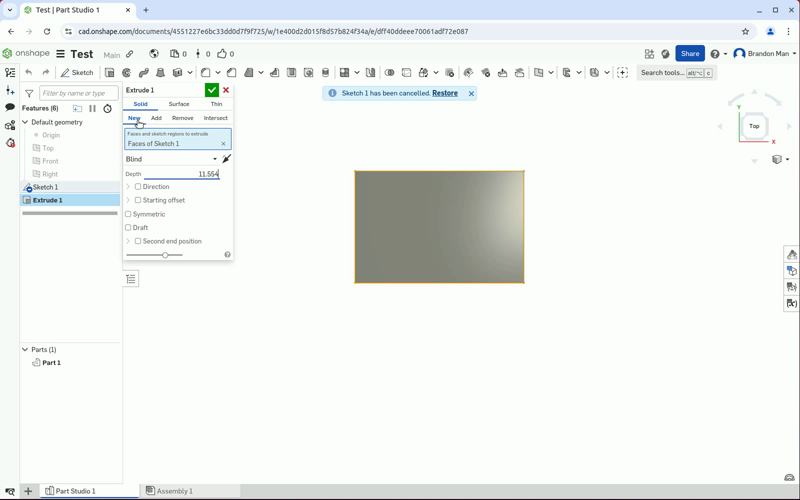
key(enter)
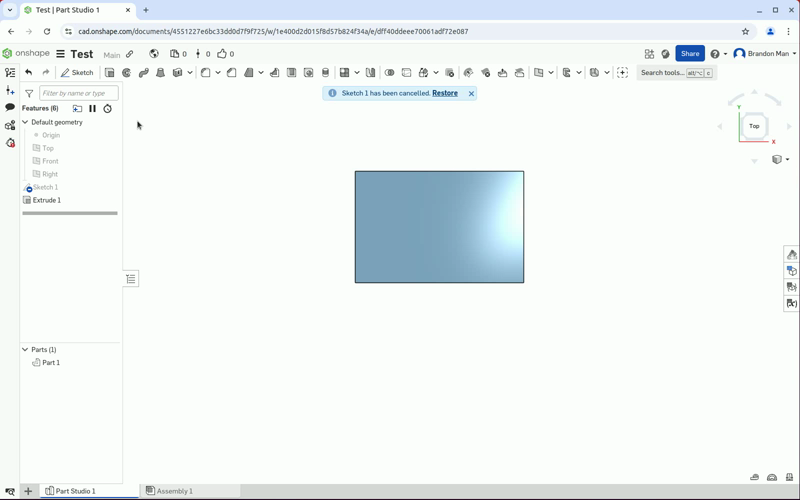
key(shift+h)
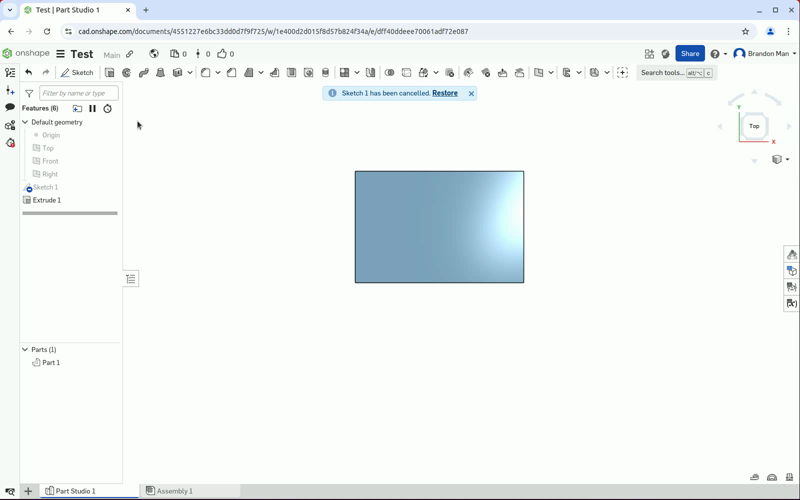
key(shift+h)
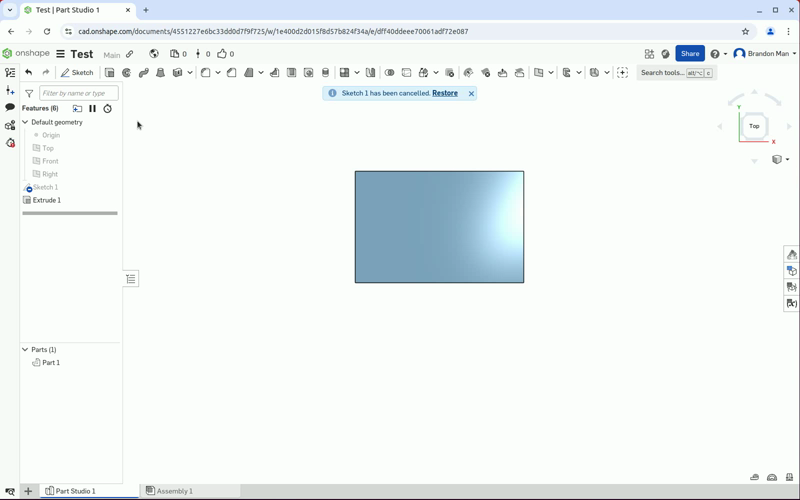
mouse_move(73, 189)
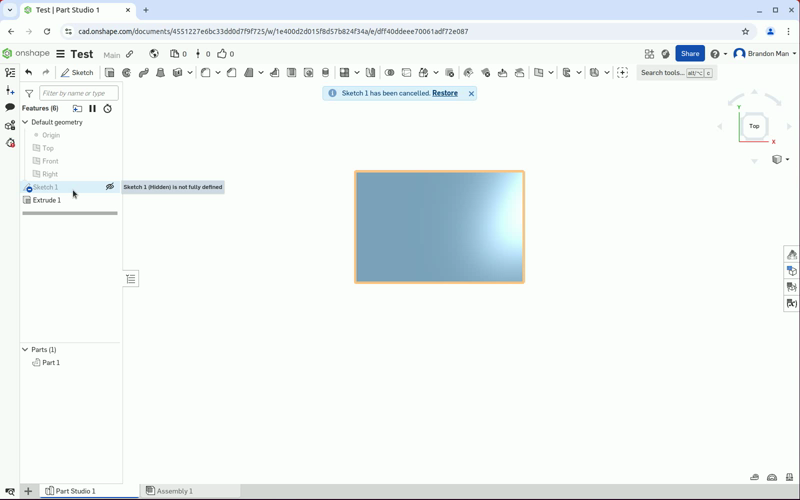
click(73, 189)
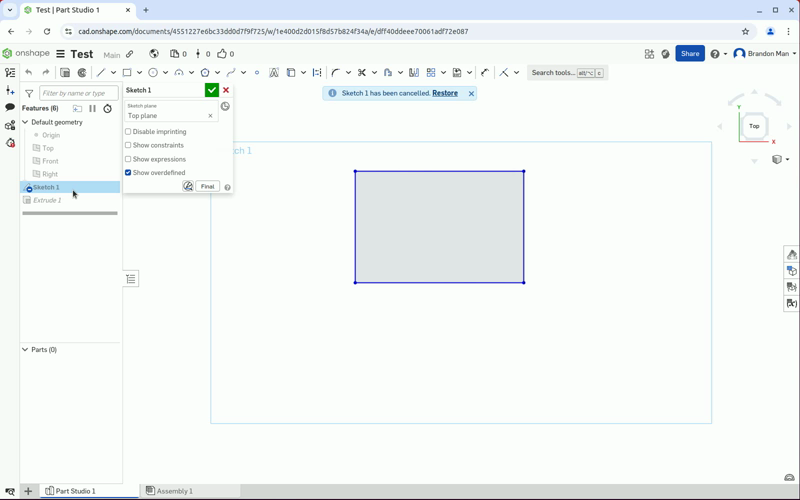
mouse_move(229, 92)
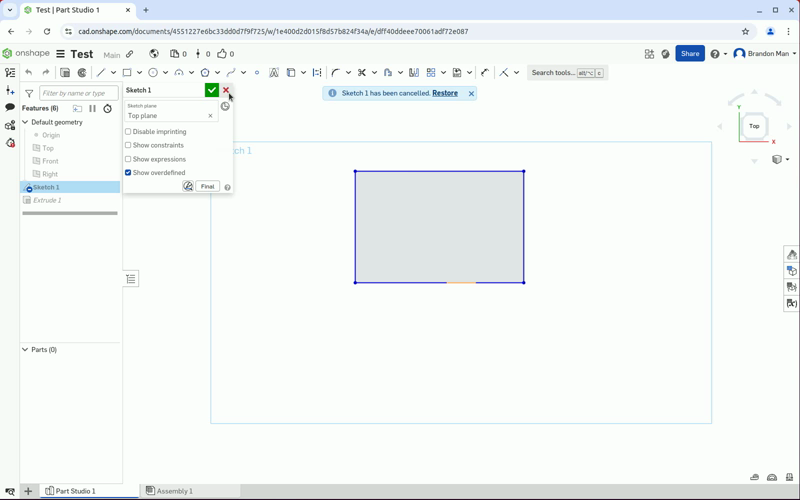
click(229, 92)
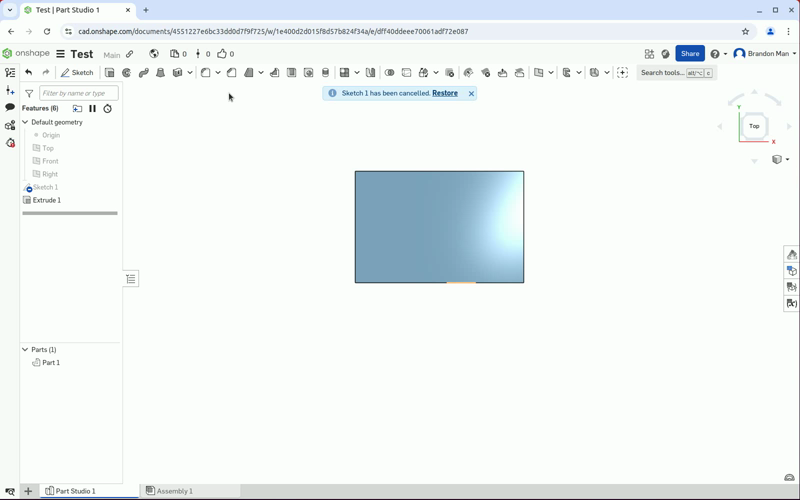
mouse_move(541, 75)
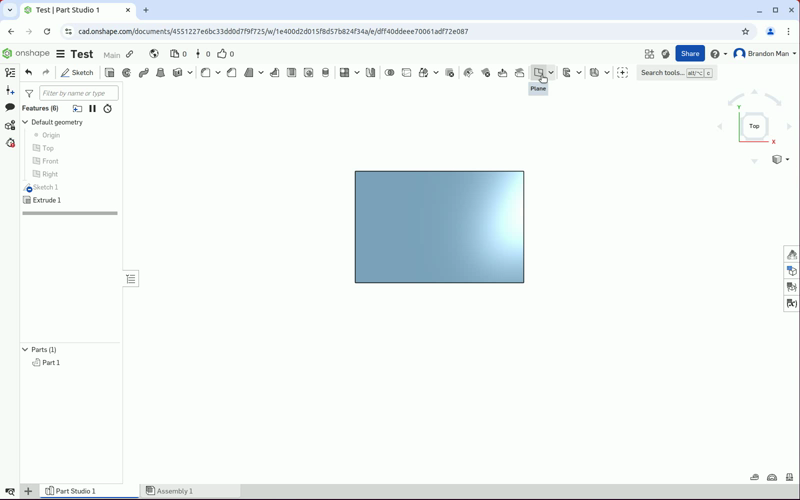
click(541, 75)
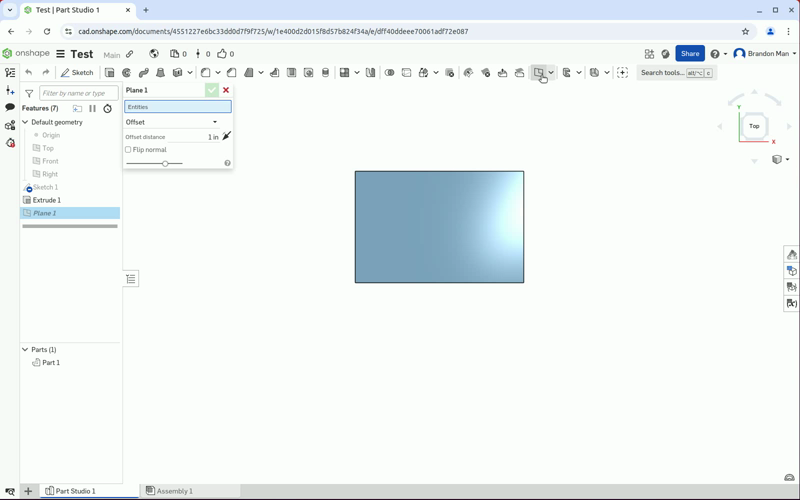
mouse_move(73, 150)
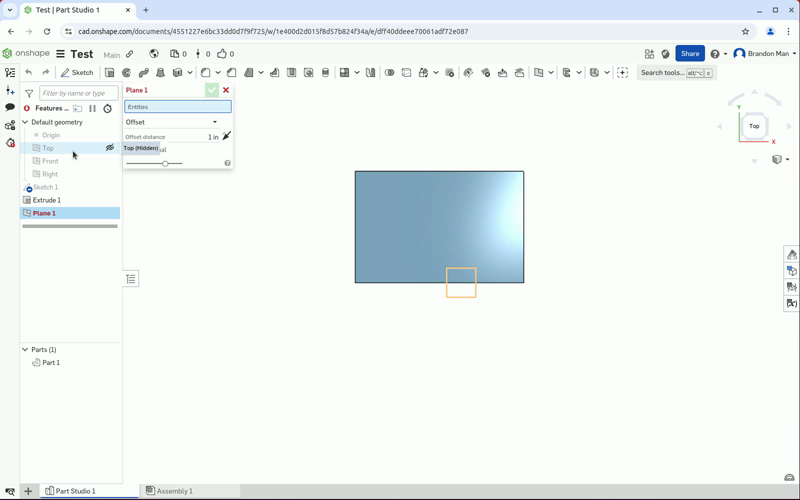
click(73, 150)
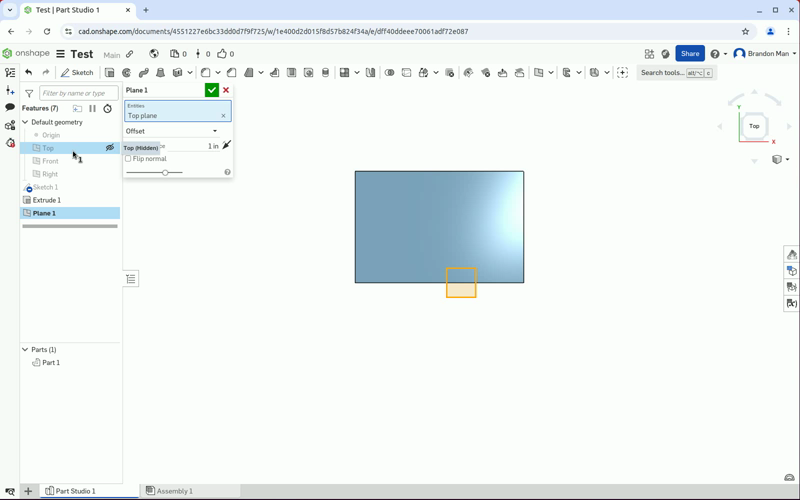
key(tab, 2)
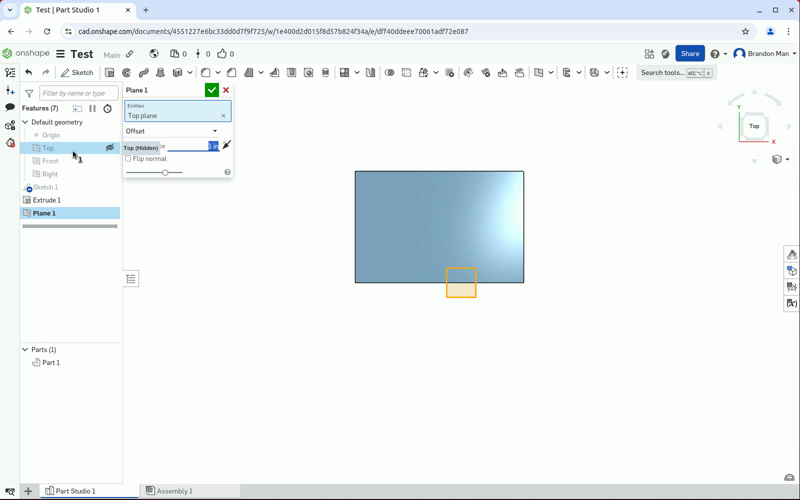
text(11.554)
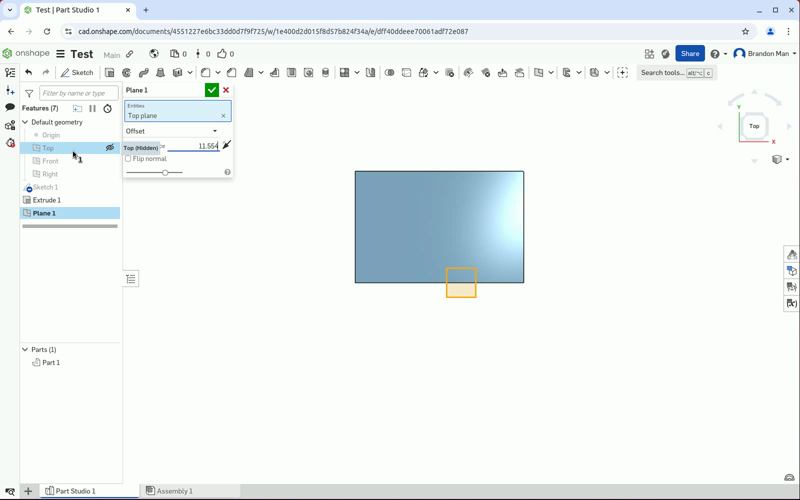
key(enter, 2)
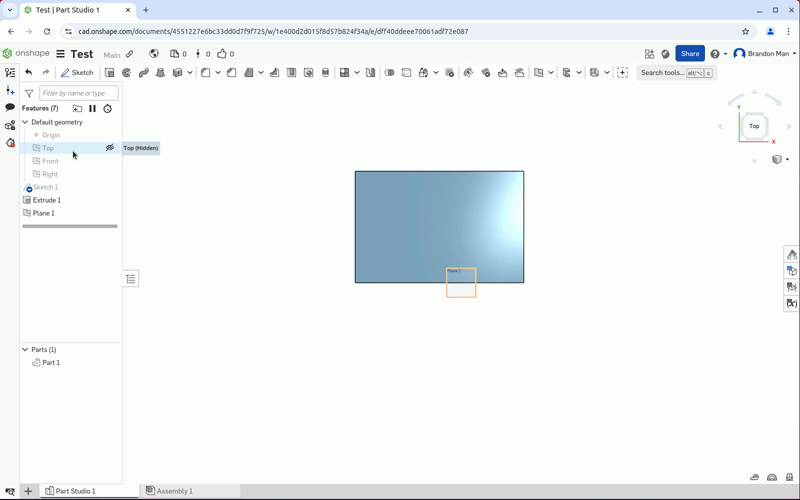
key(shift+s)
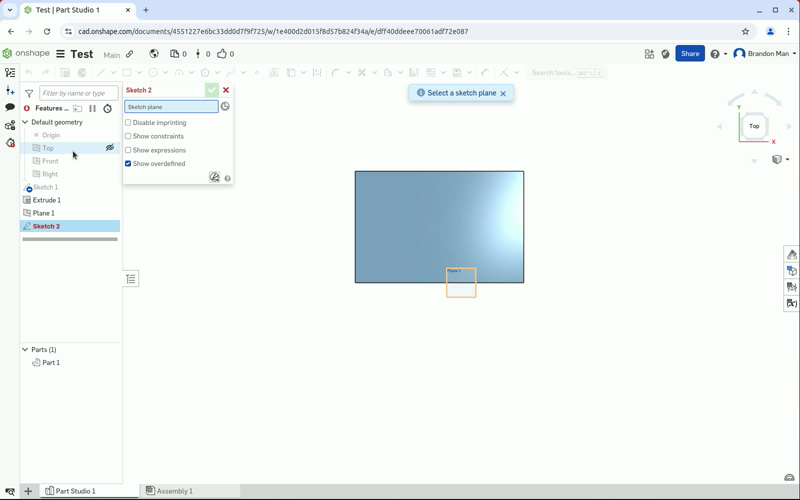
mouse_move(73, 215)
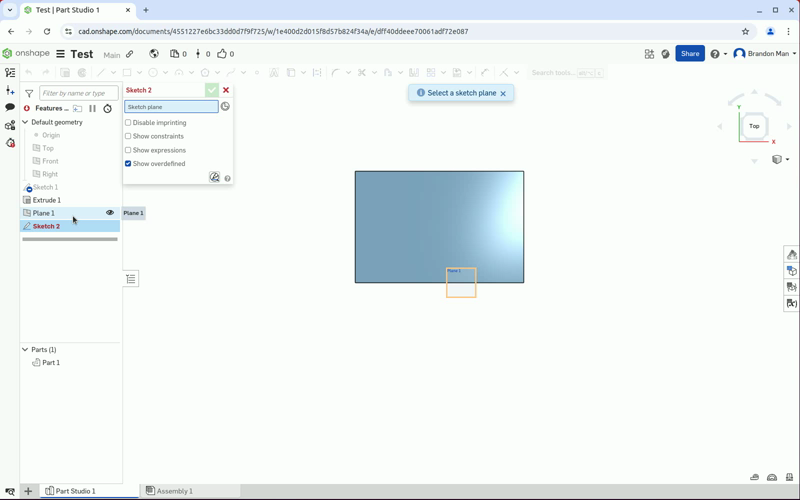
click(73, 215)
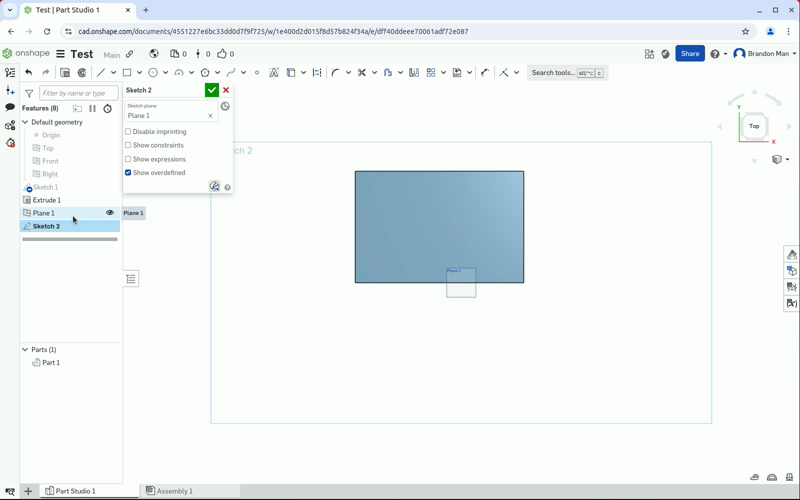
mouse_move(73, 352)
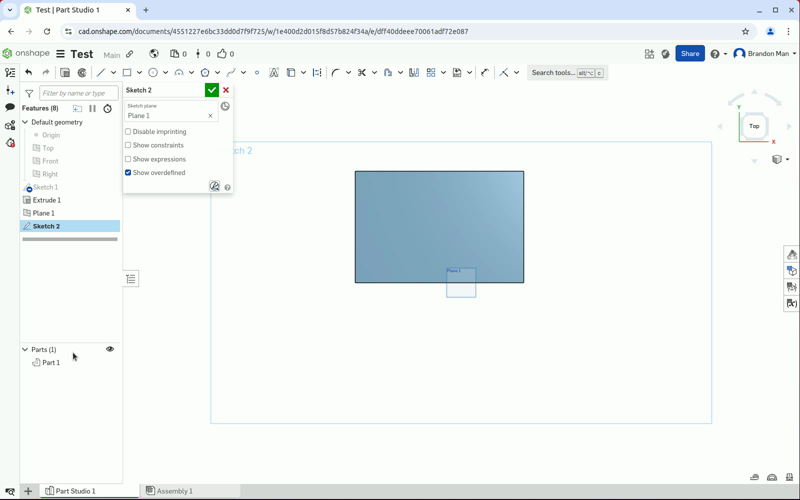
key(y)
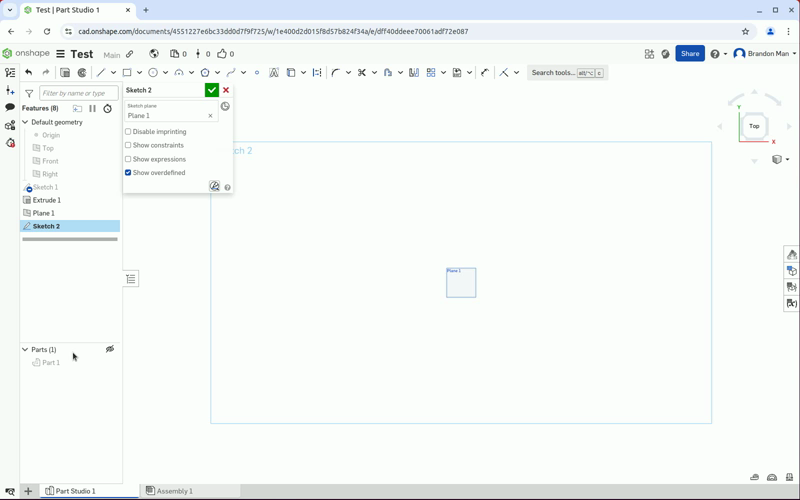
key(l)
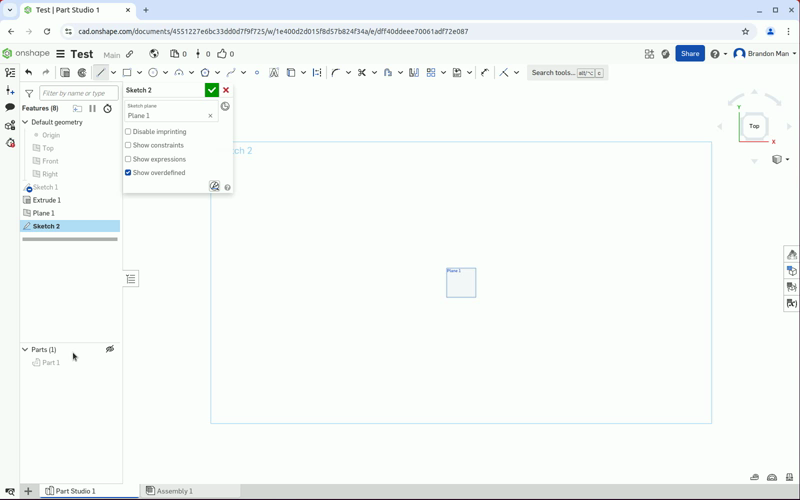
key_down(shift)
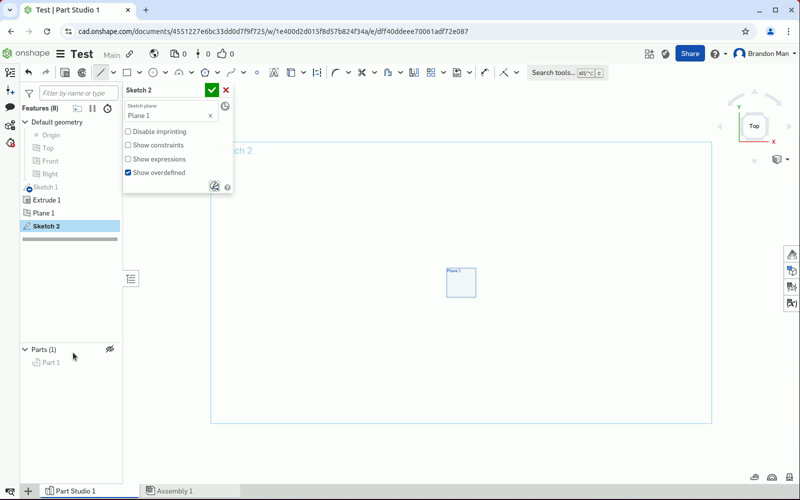
mouse_move(355, 282)
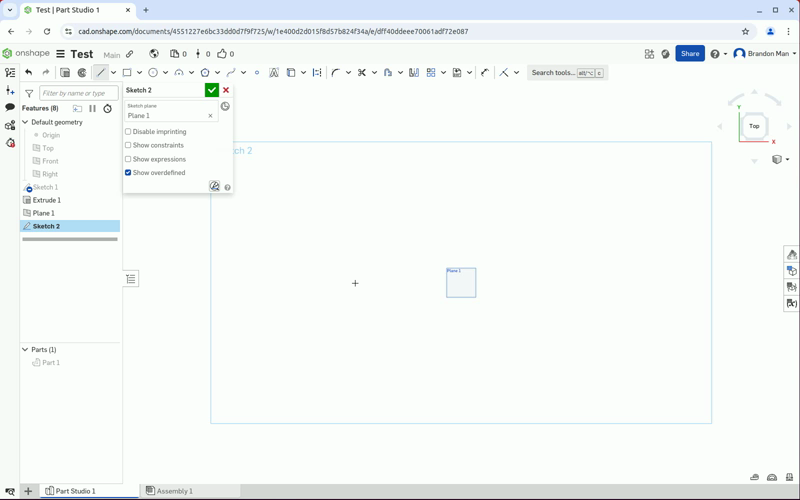
click(355, 282)
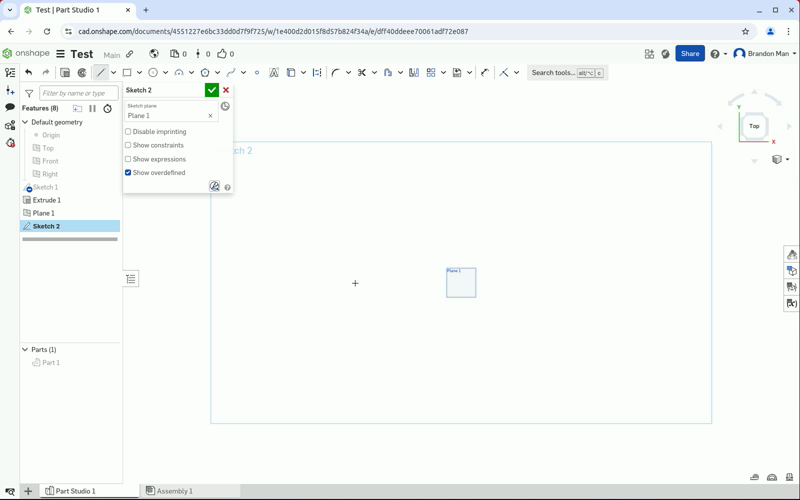
key_up(shift)
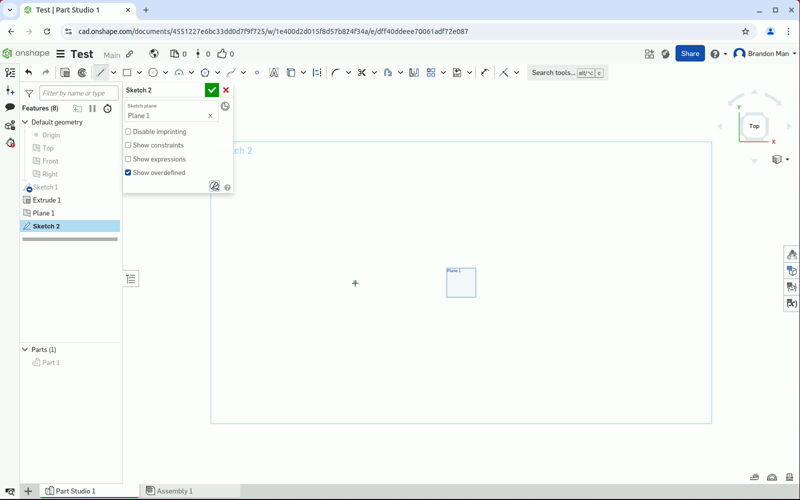
key_down(shift)
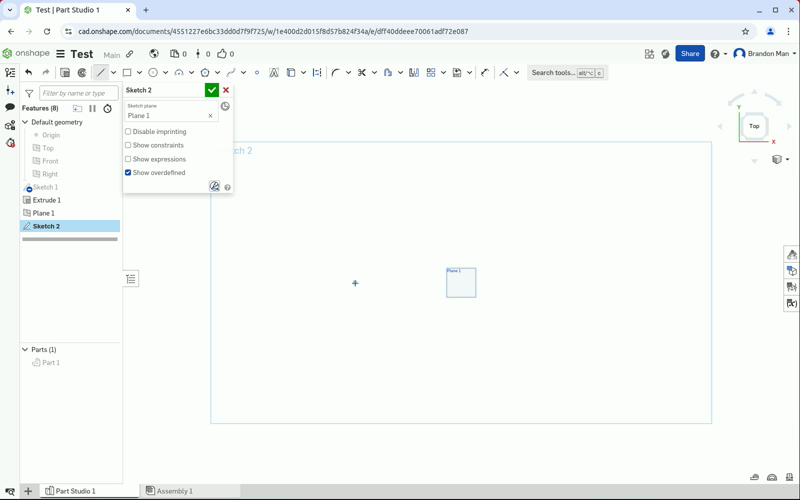
mouse_move(385, 282)
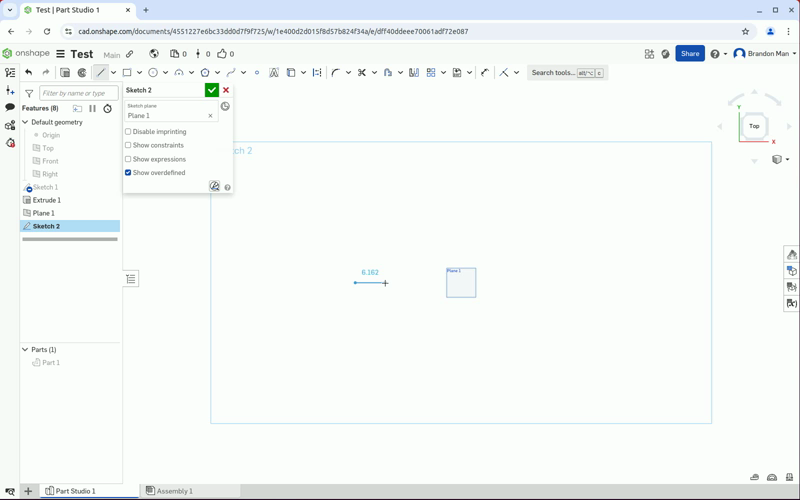
mouse_move(383, 282)
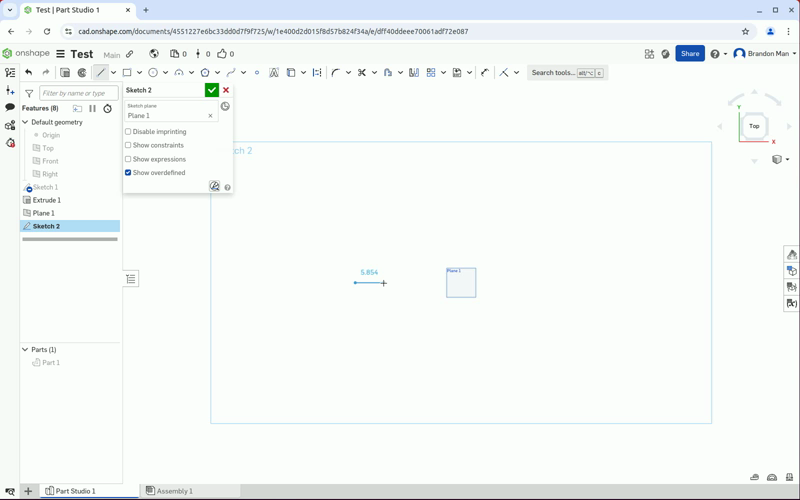
click(383, 282)
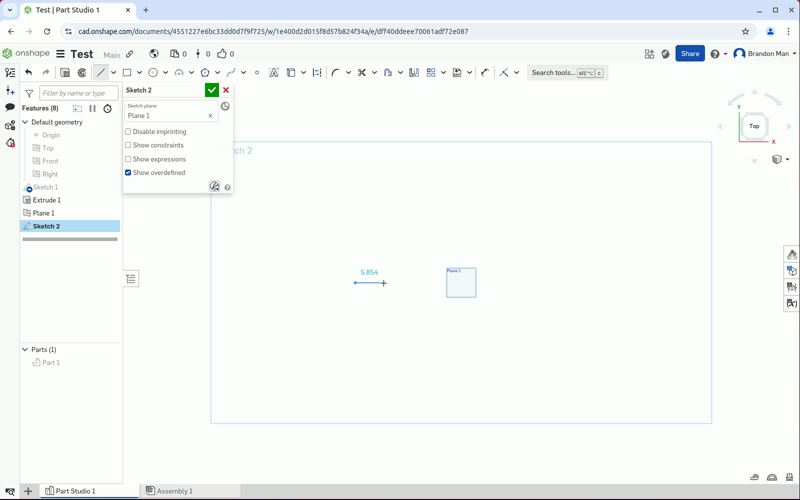
key_up(shift)
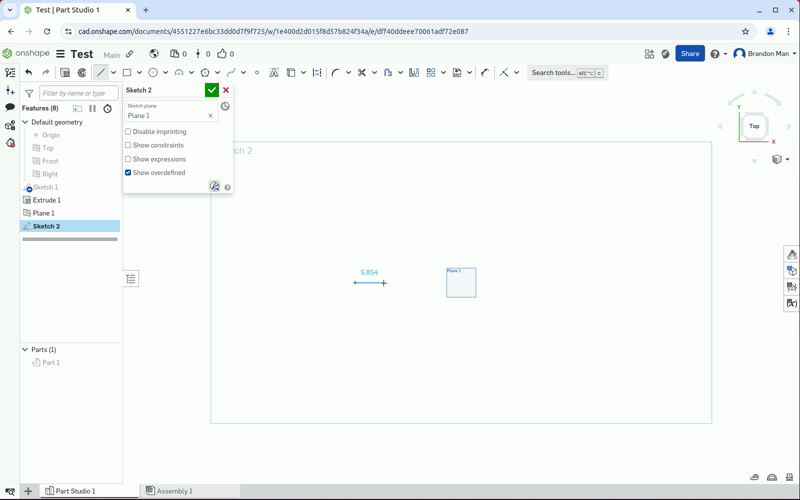
key_down(shift)
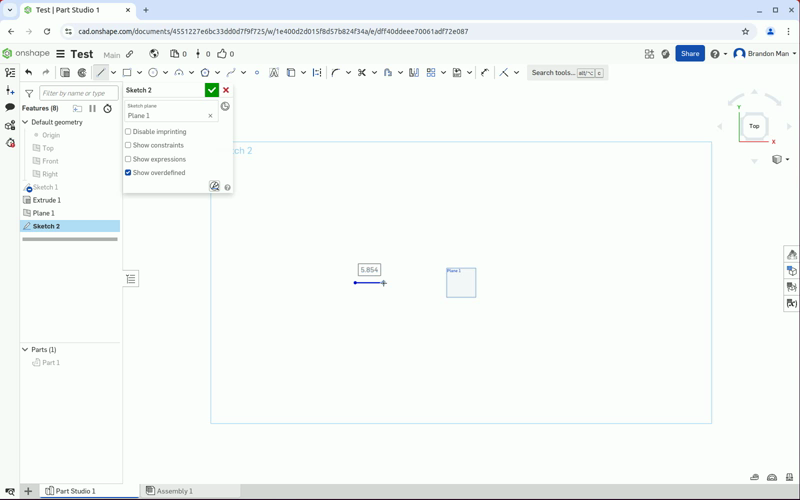
mouse_move(383, 170)
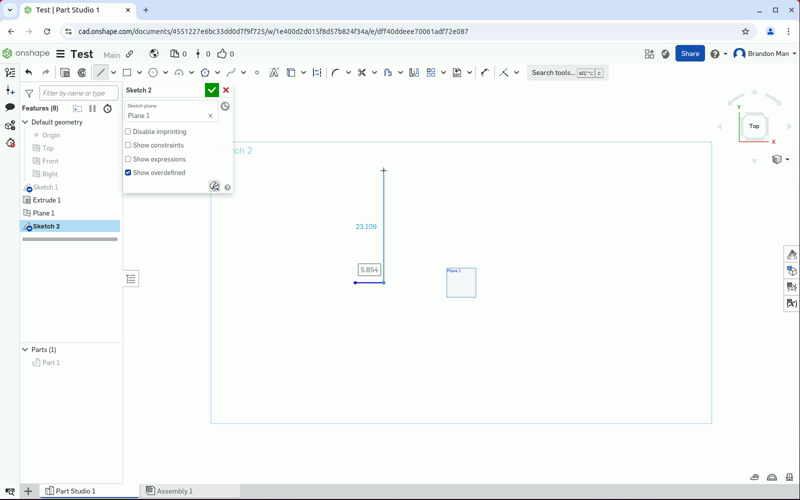
click(383, 170)
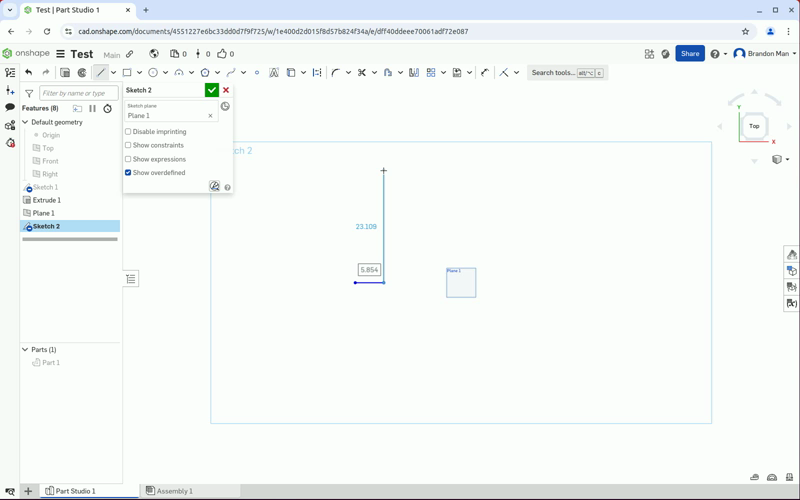
key_up(shift)
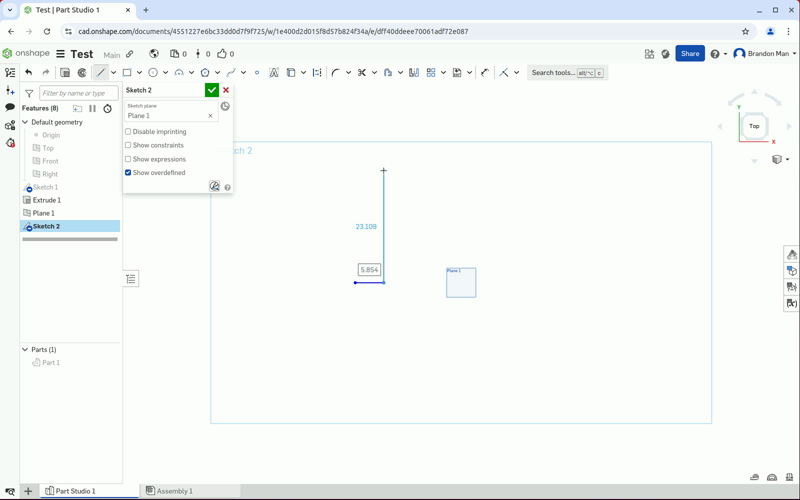
key_down(shift)
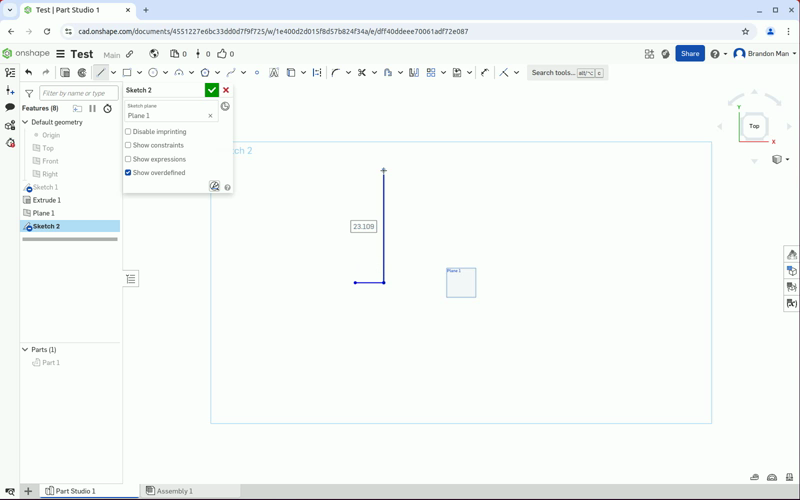
mouse_move(413, 170)
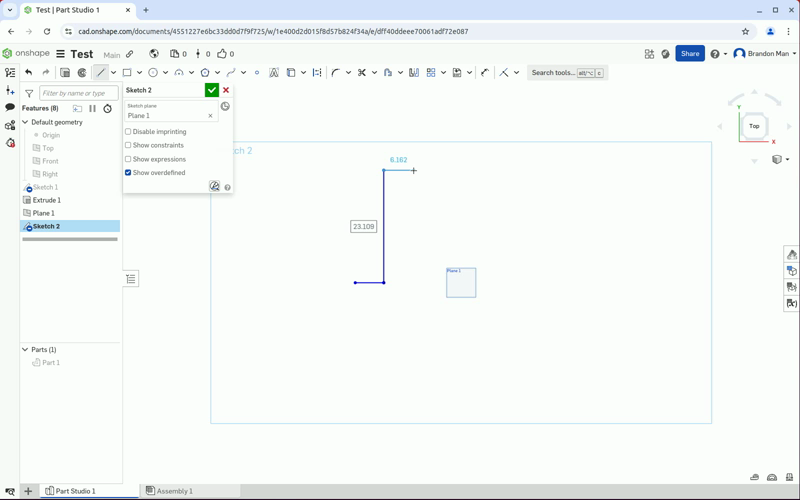
mouse_move(355, 170)
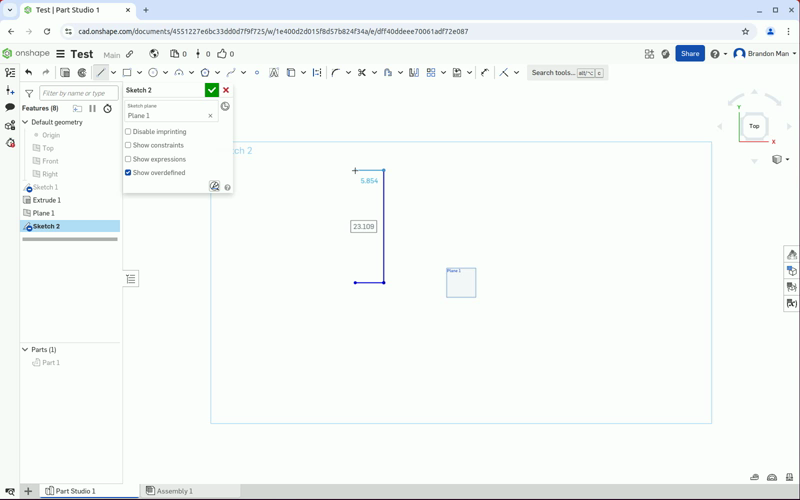
click(355, 170)
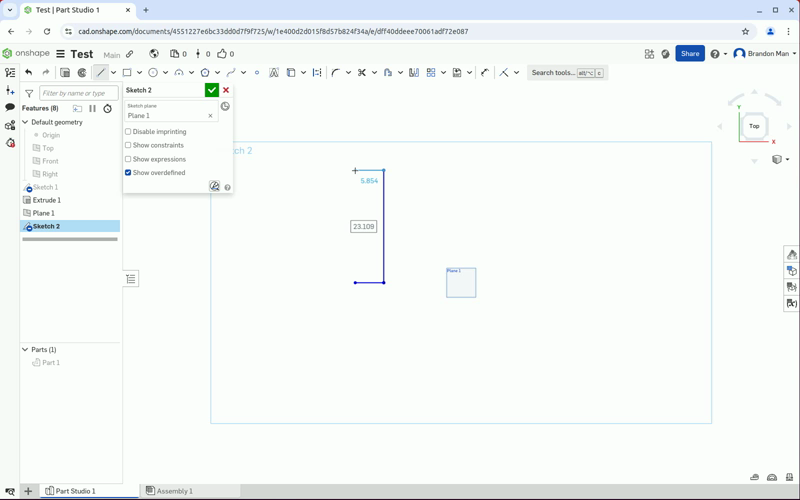
key_up(shift)
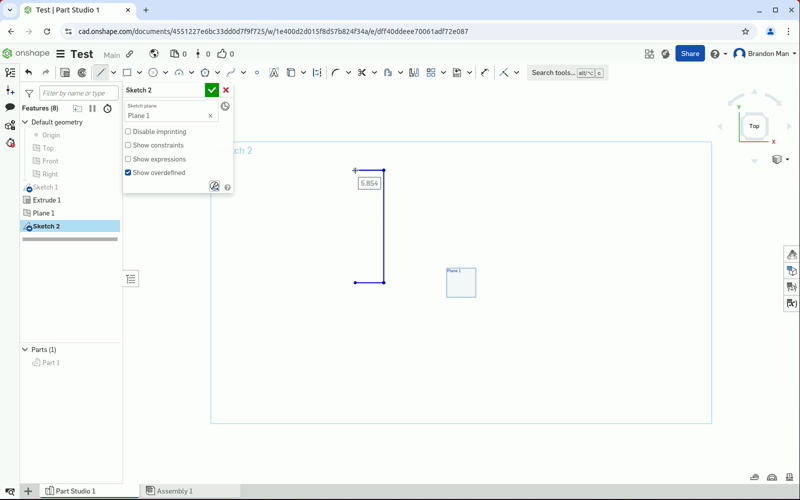
key_down(shift)
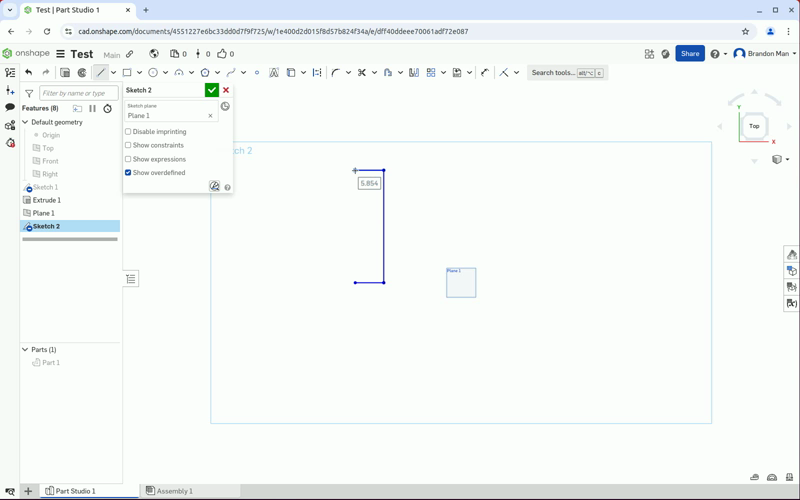
mouse_move(355, 282)
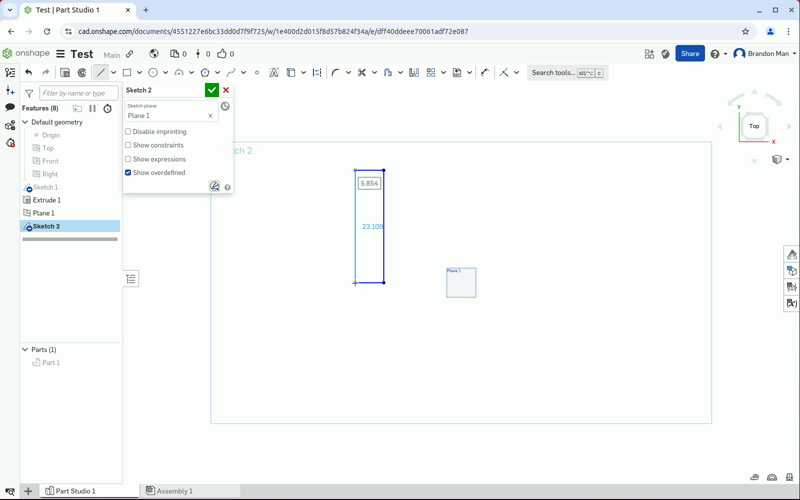
key_up(shift)
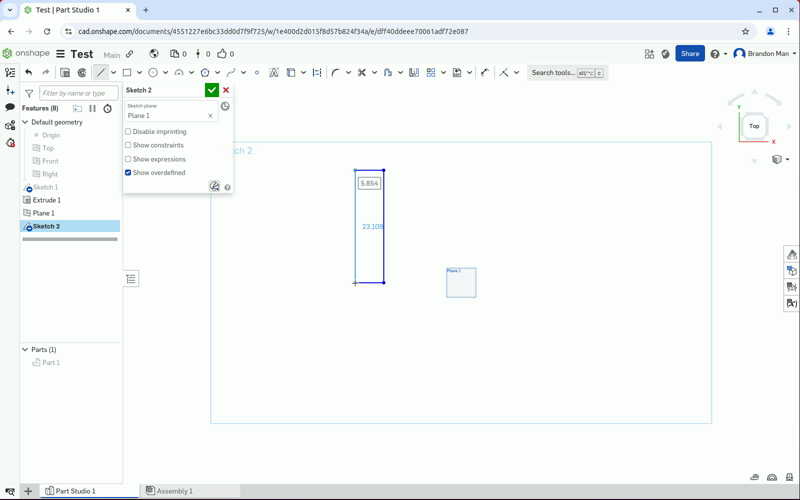
click(355, 282)
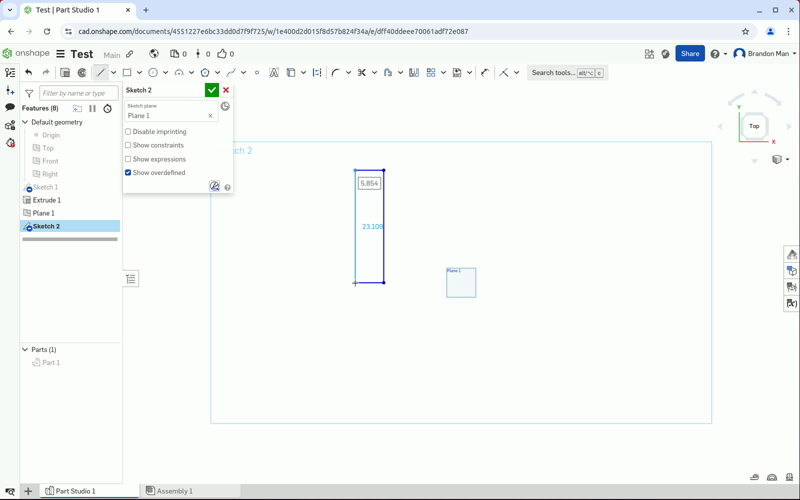
key(esc)
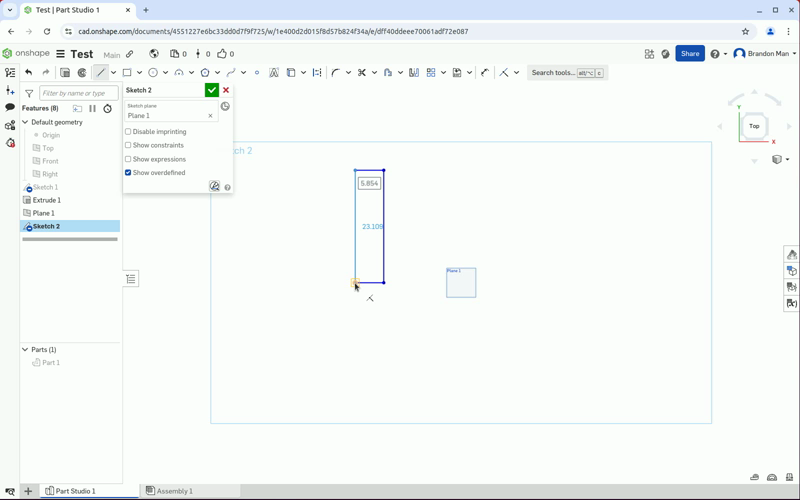
mouse_move(377, 210)
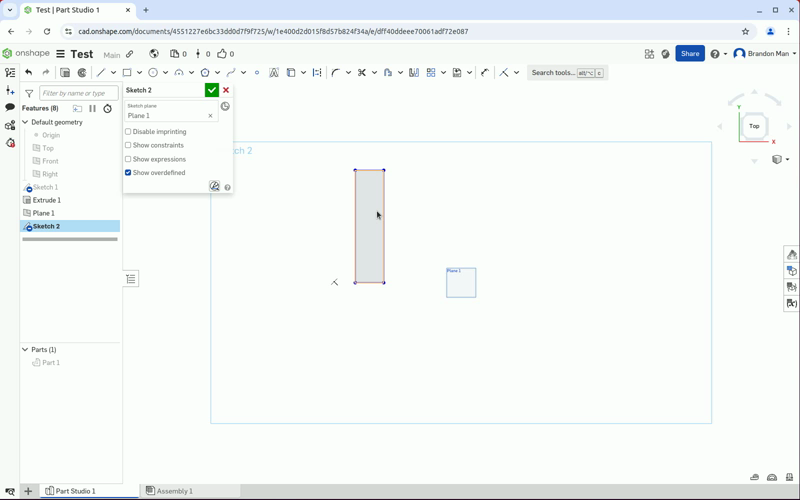
click(377, 210)
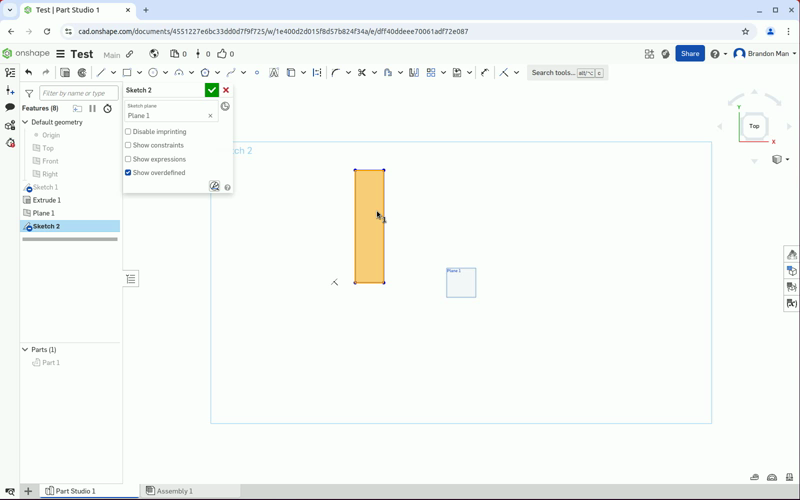
mouse_move(73, 352)
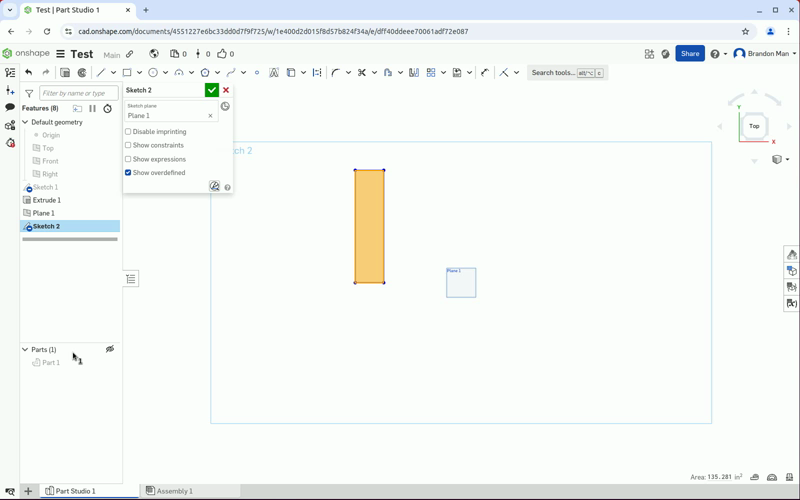
key(shift+y)
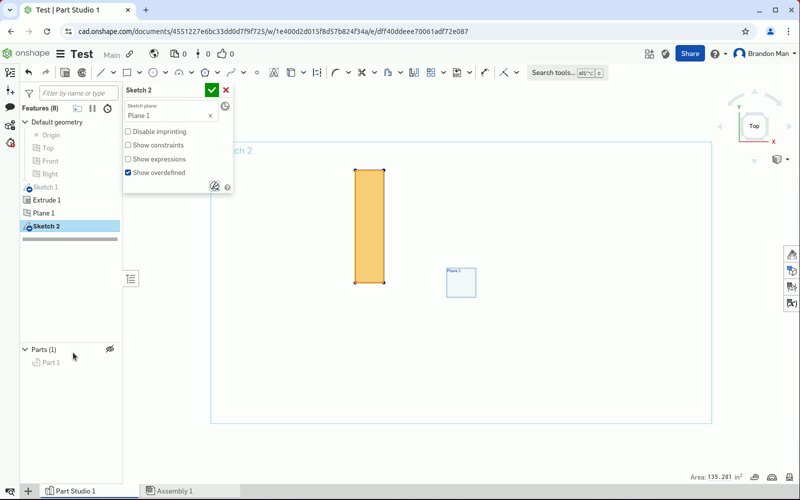
key(shift+e)
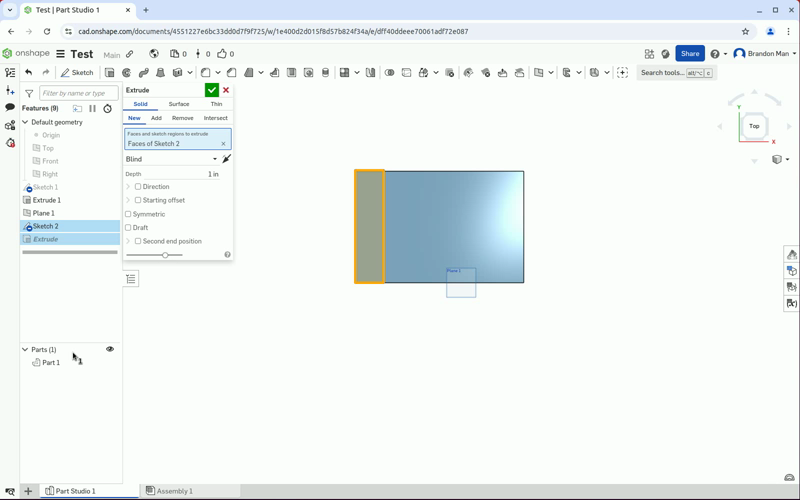
mouse_move(143, 106)
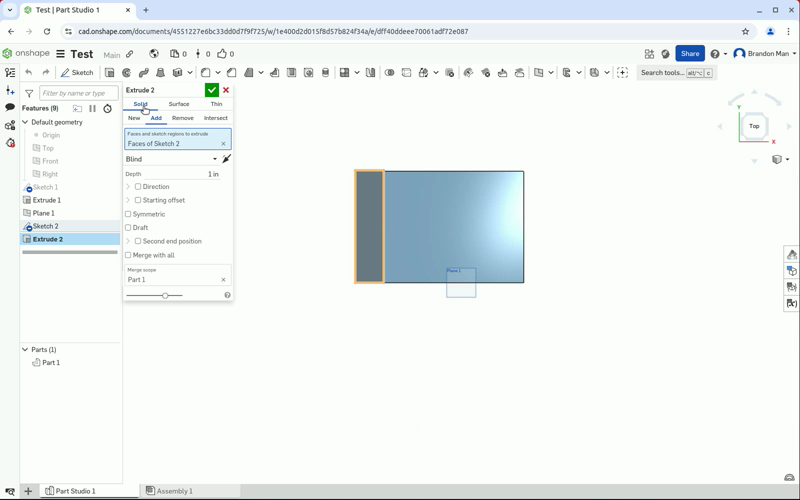
click(143, 106)
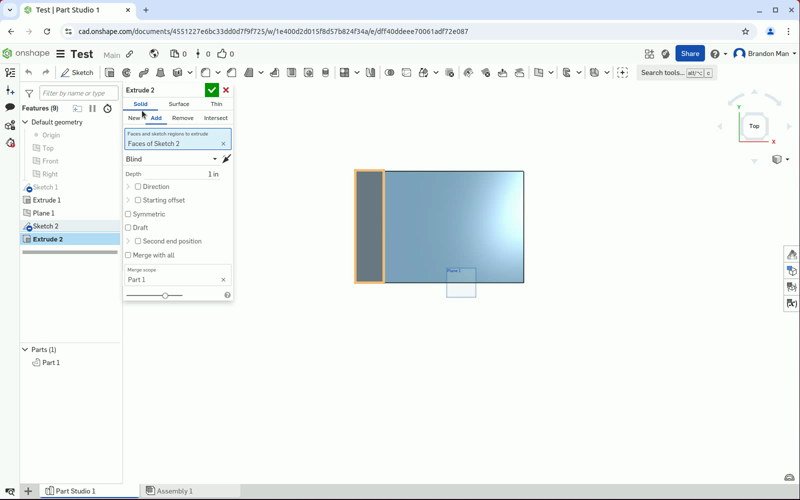
mouse_move(137, 120)
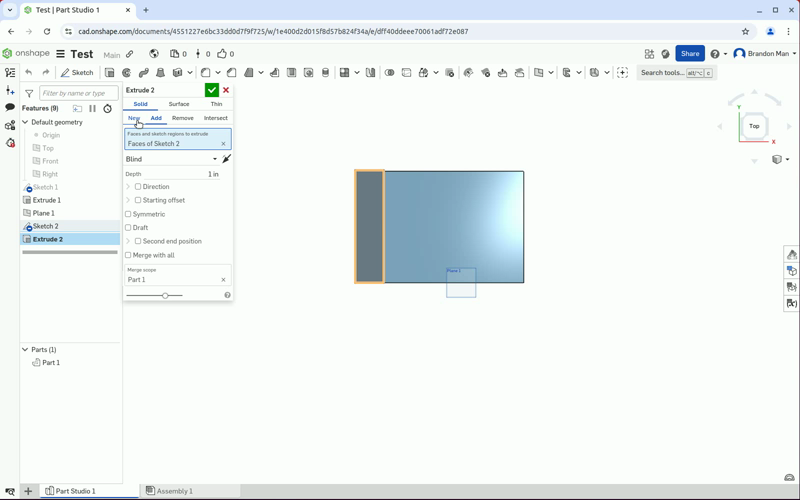
click(137, 120)
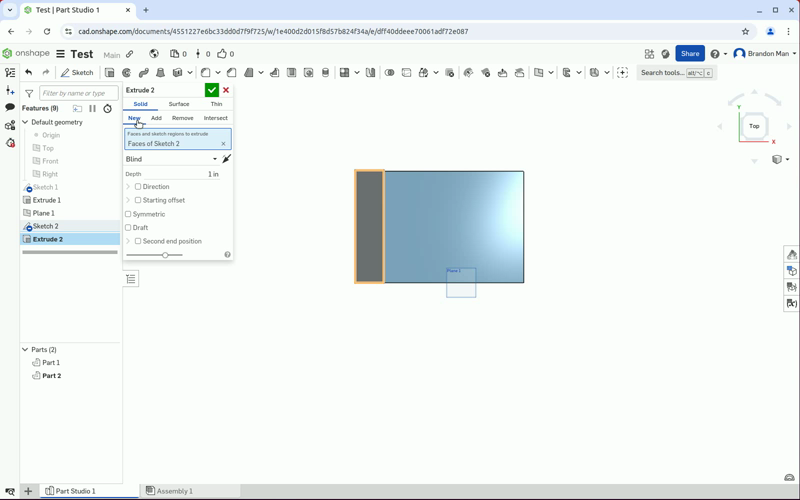
key(tab, 4)
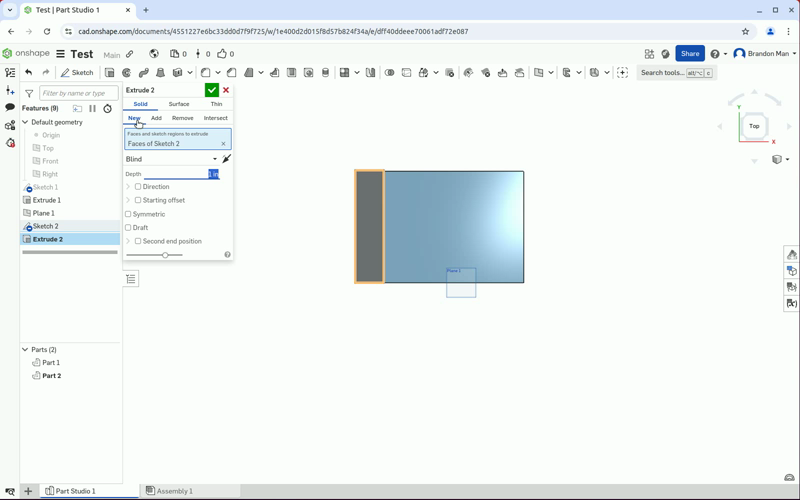
text(11.554)
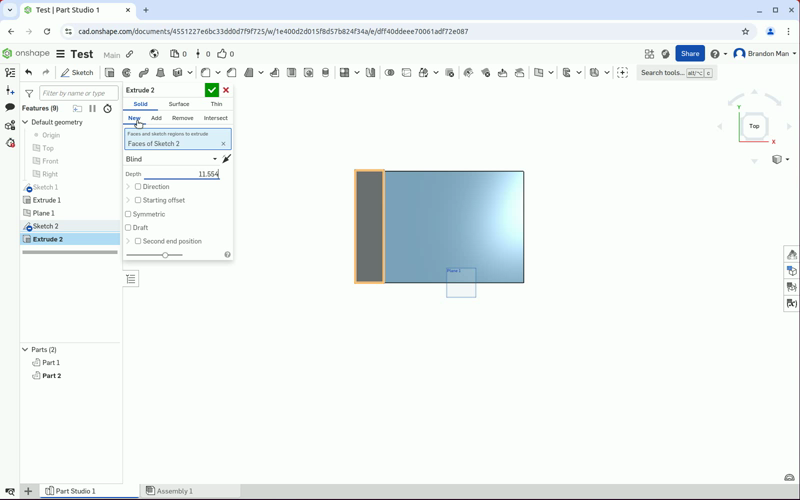
key(enter)
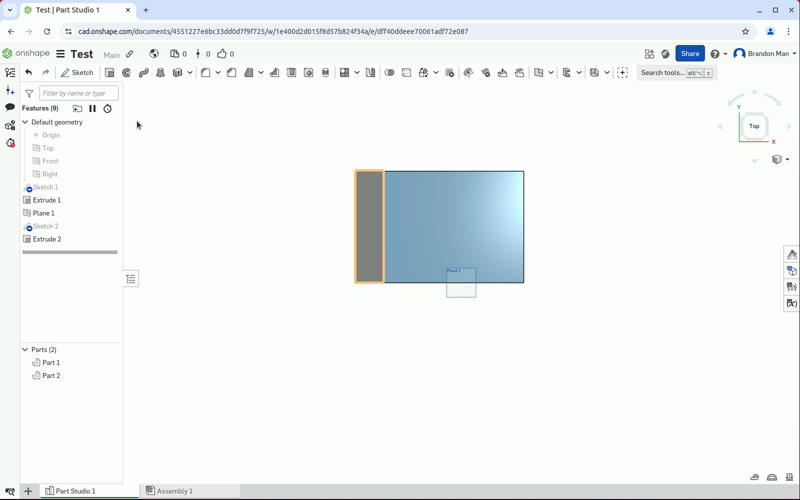
key(shift+h)
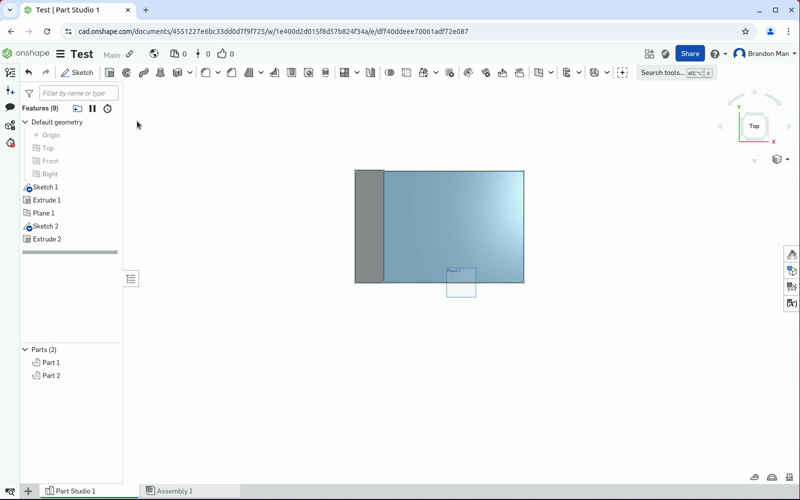
key(shift+h)
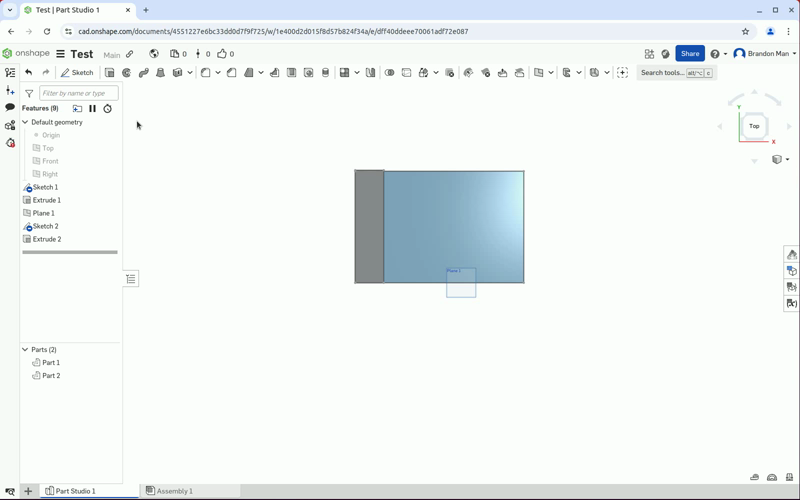
key(shift+7)
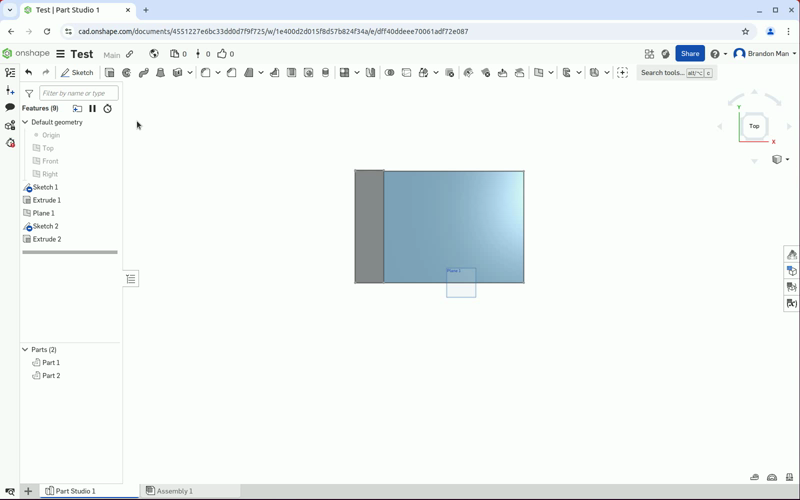
key(up, 3)
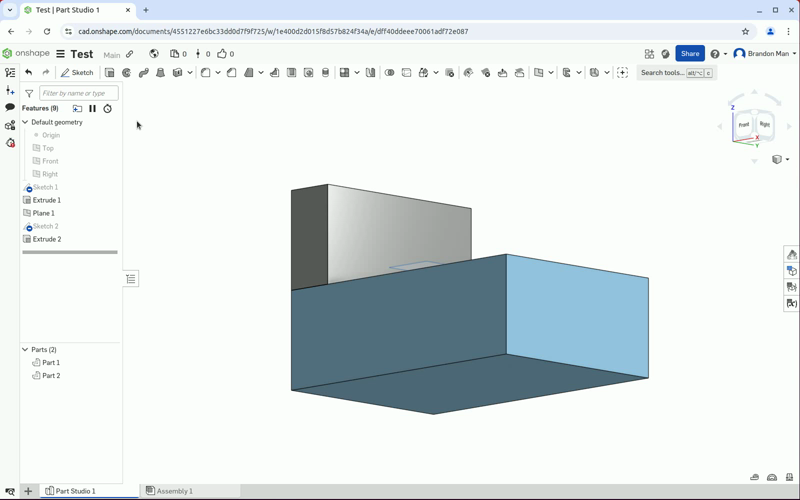
key(left, 3)
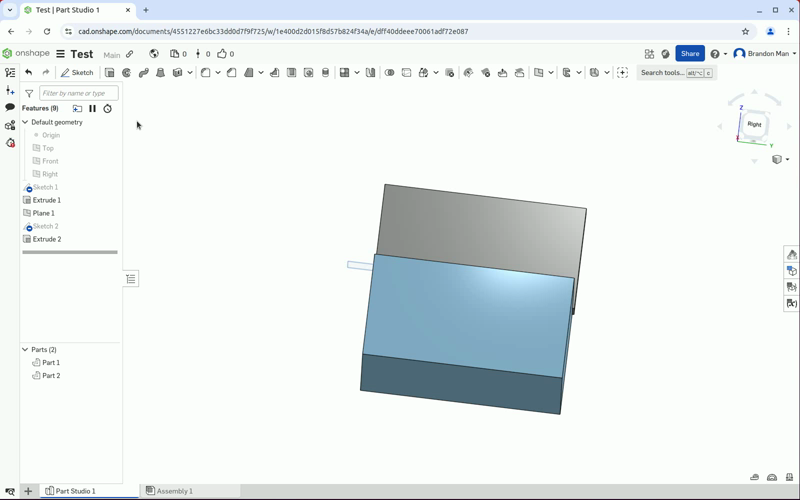
key(right, 3)
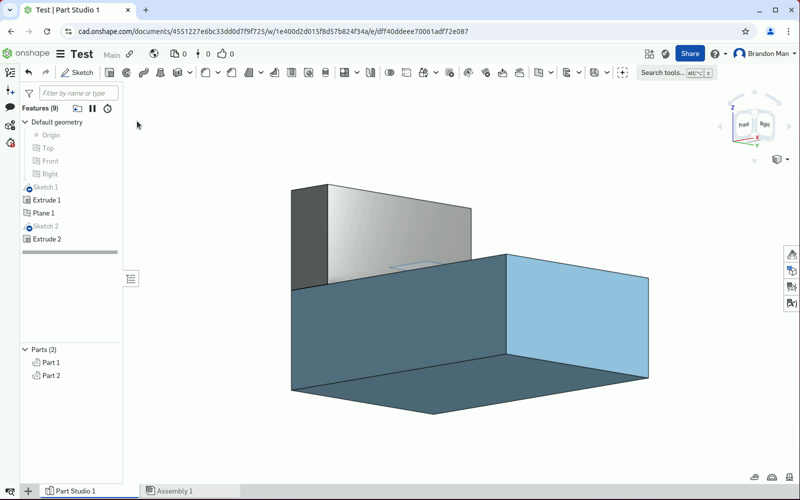
key(down, 3)
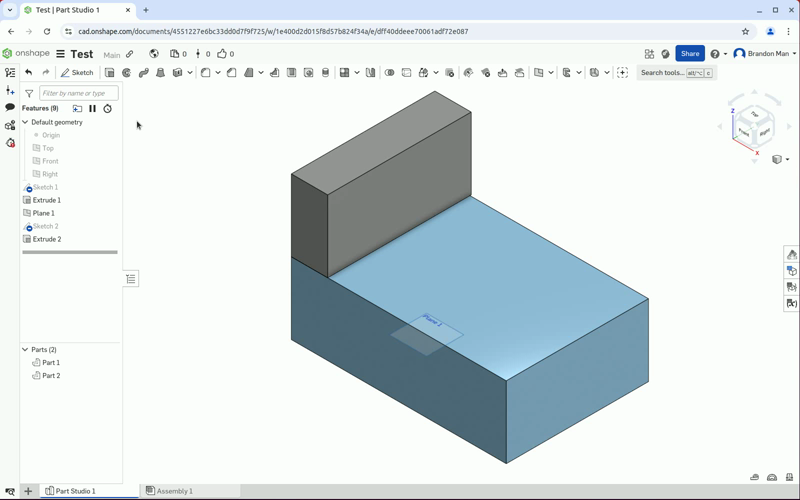
mouse_move(73, 189)
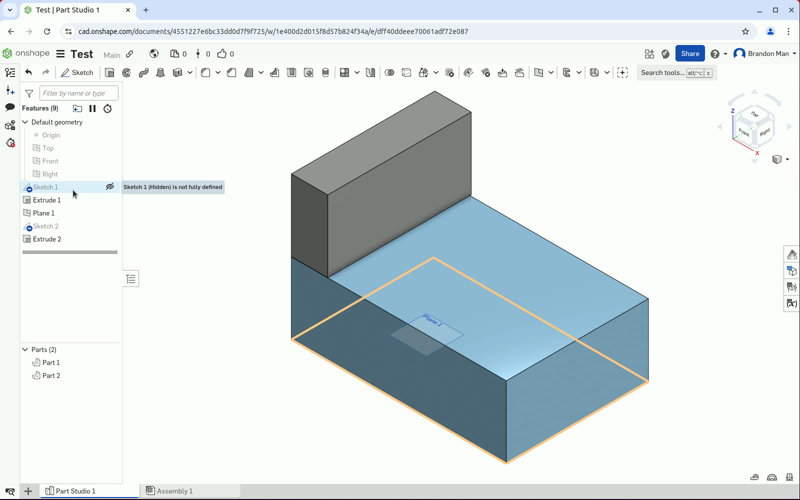
click(73, 189)